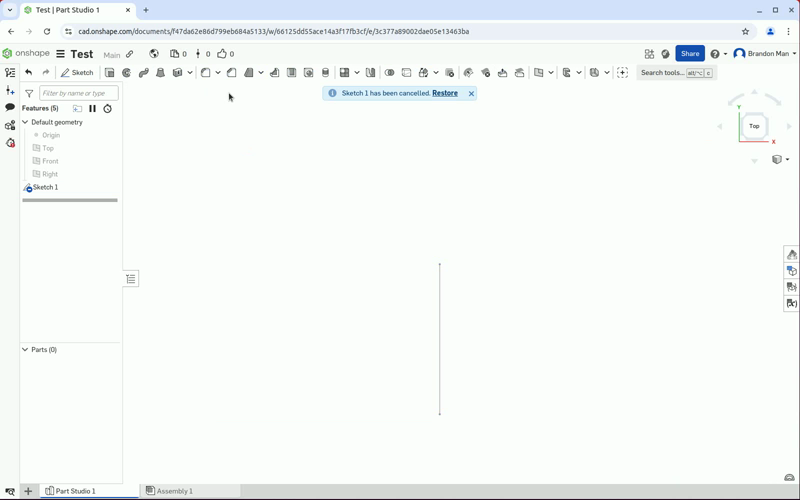
key(shift+h)
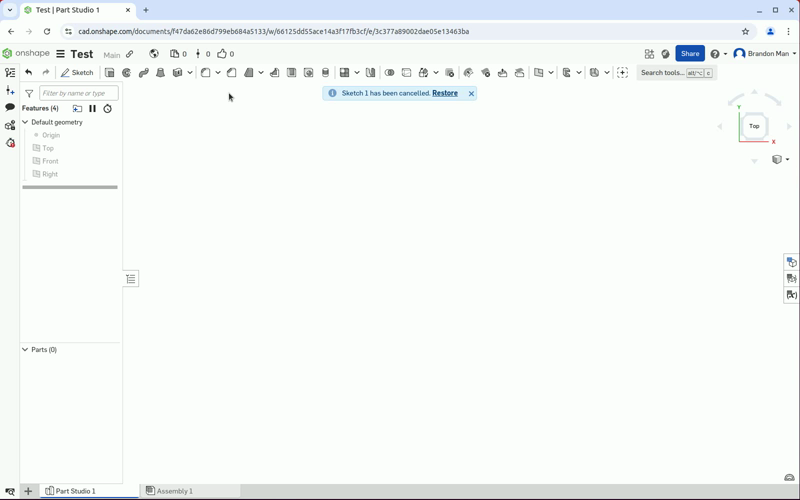
mouse_move(73, 352)
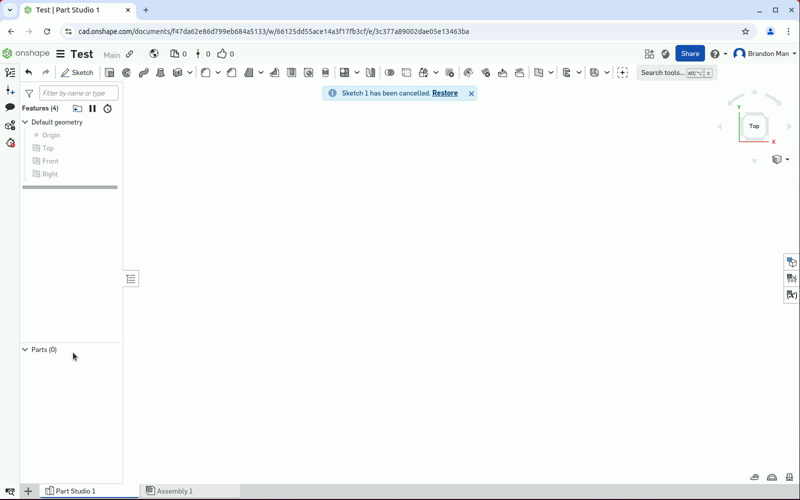
key(y)
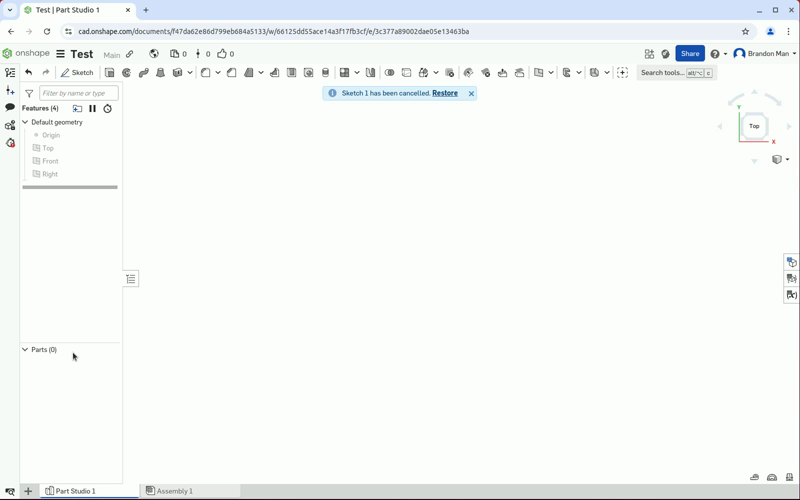
key(shift+p)
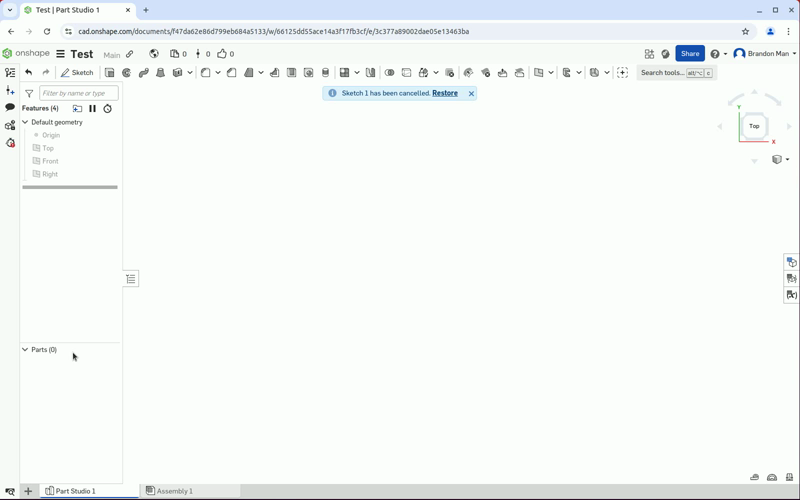
key(space)
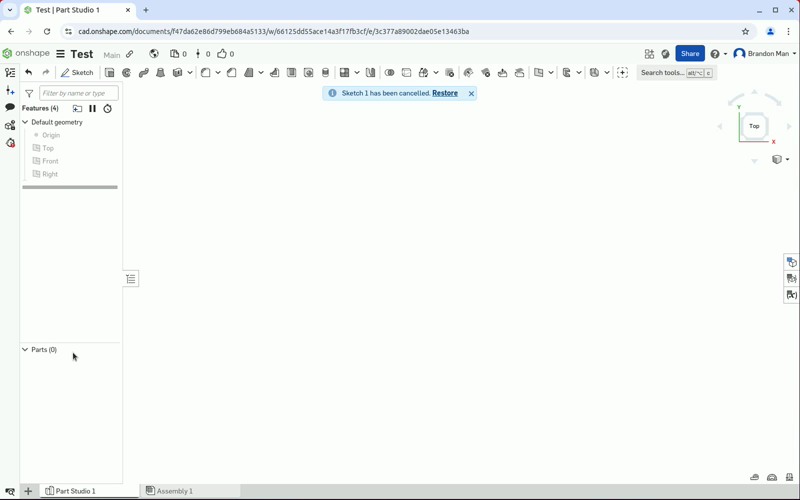
key_down(shift)
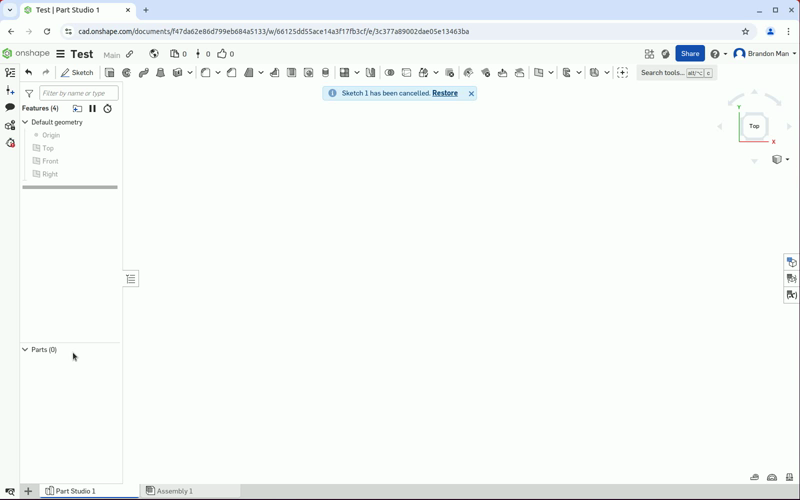
key(up)
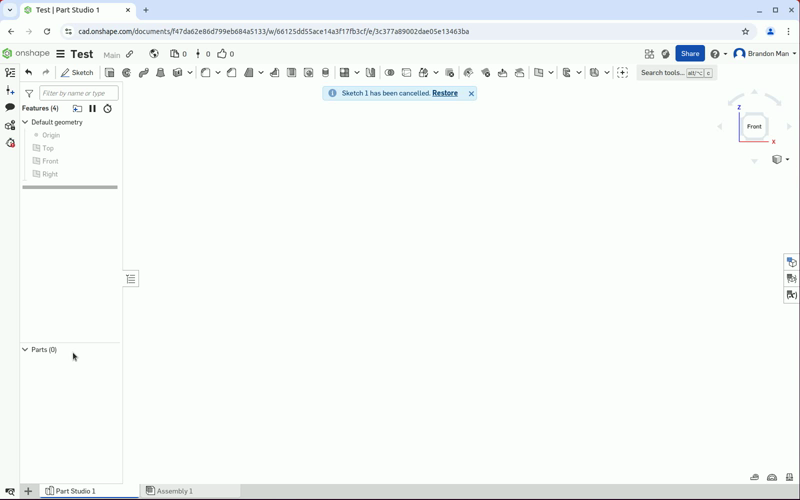
key_up(shift)
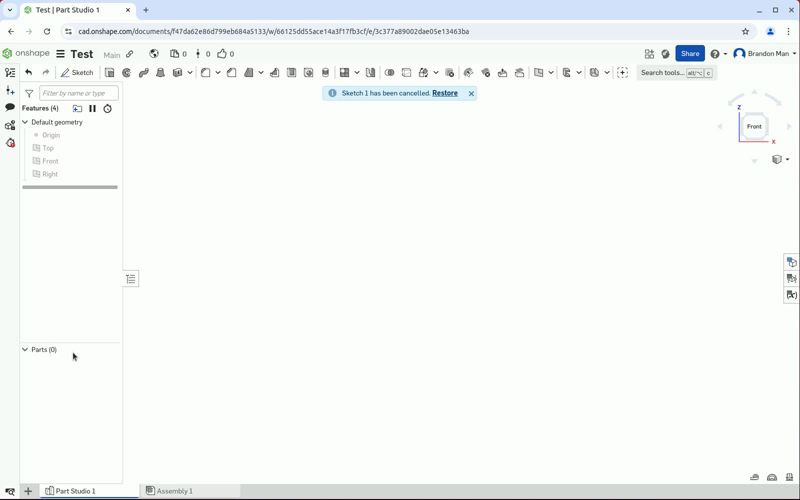
mouse_move(73, 352)
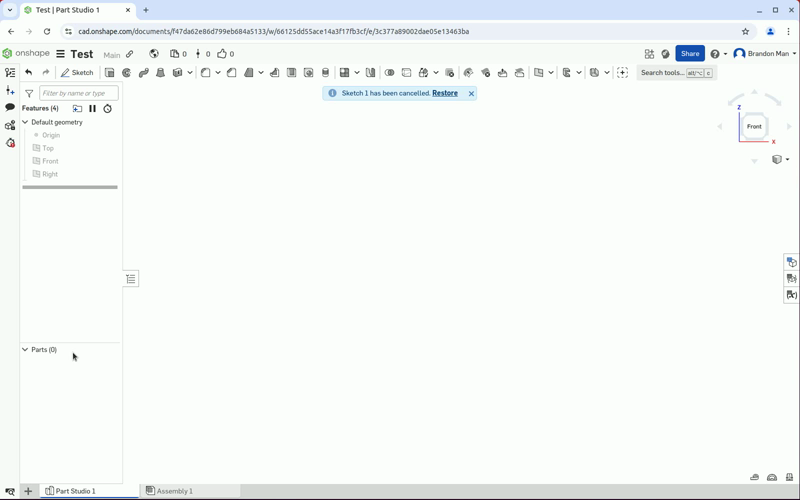
key(shift+y)
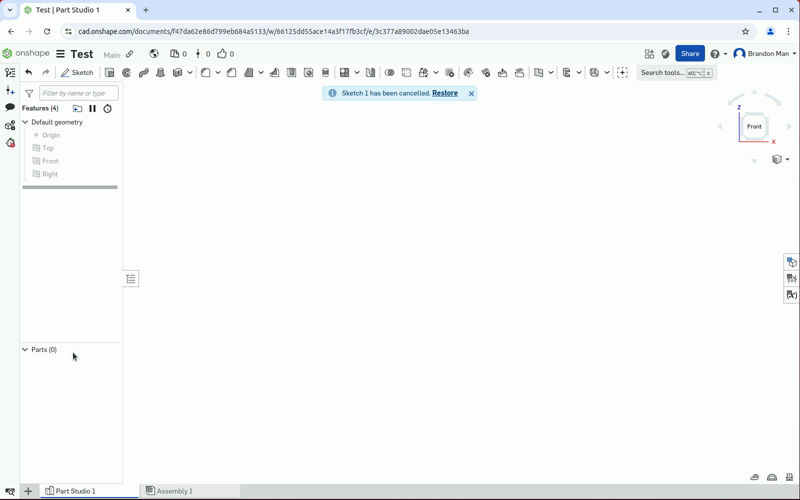
key(shift+s)
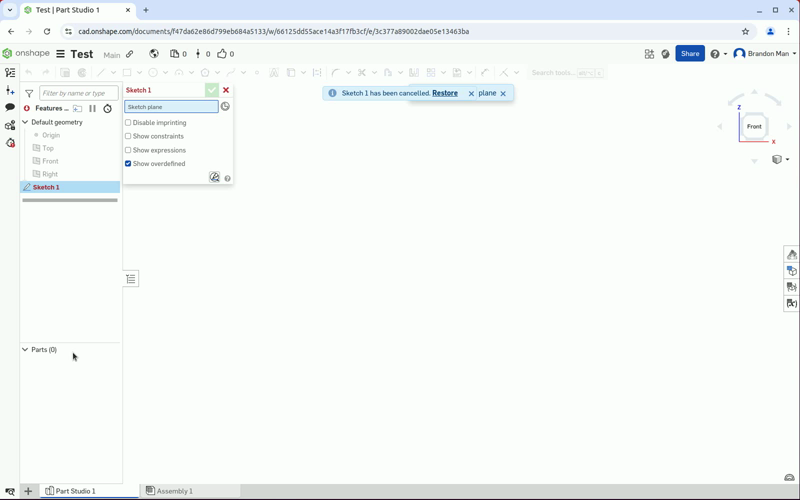
mouse_move(73, 163)
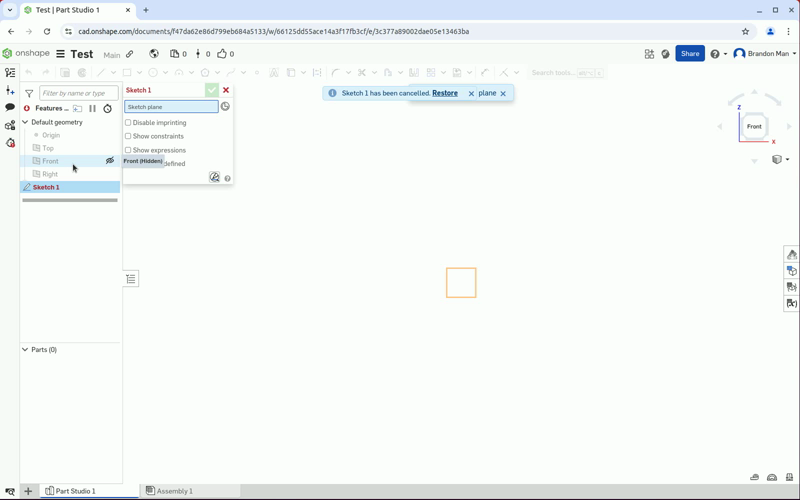
click(73, 163)
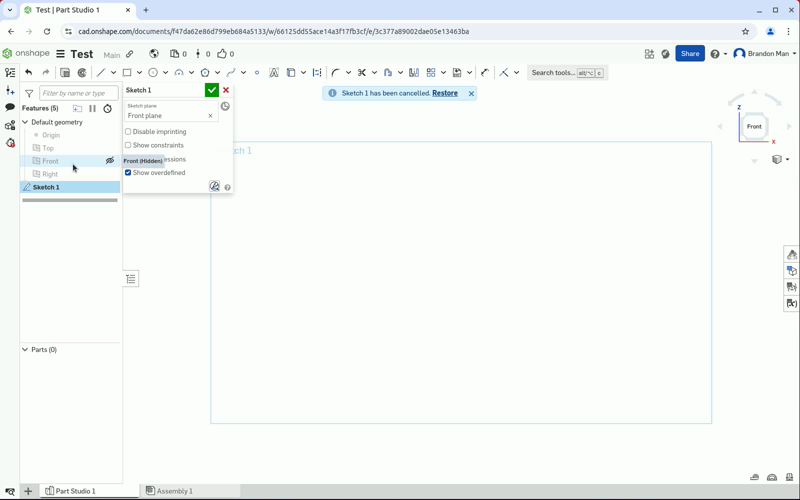
mouse_move(73, 352)
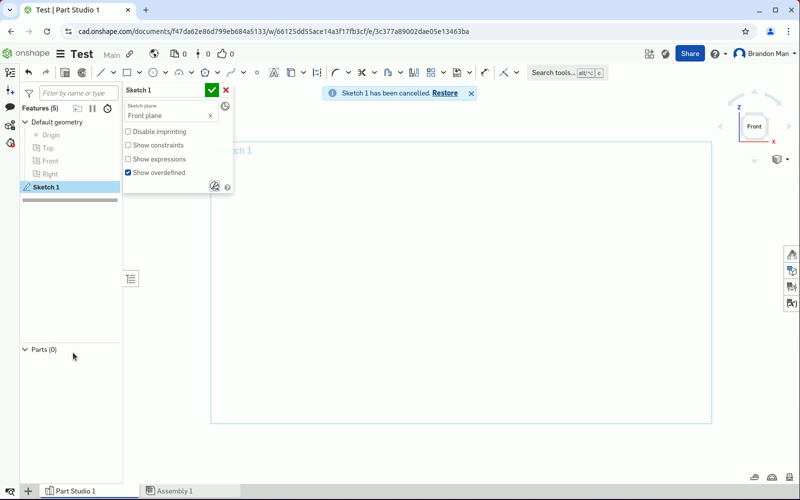
key(y)
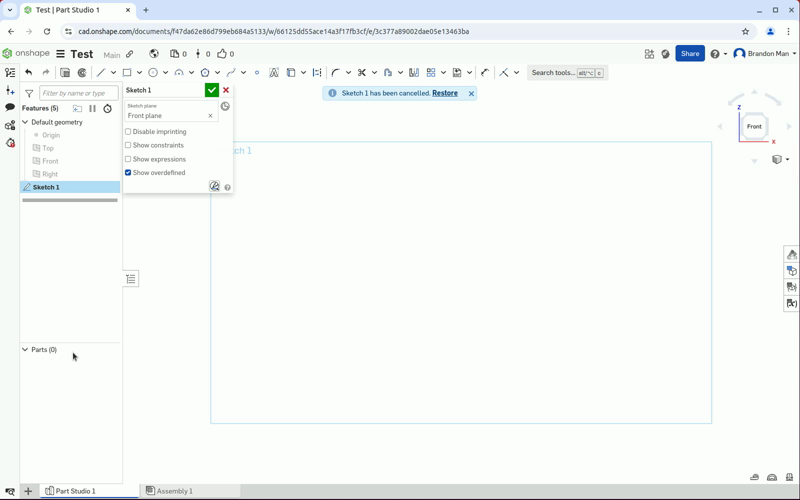
key(l)
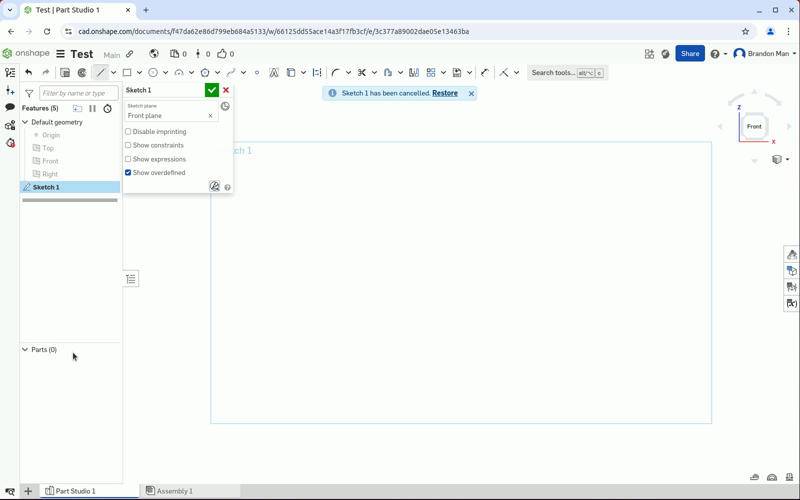
key_down(shift)
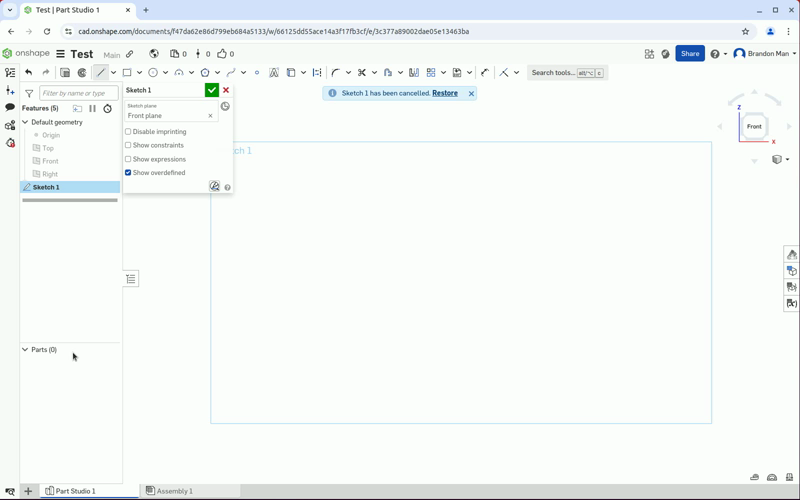
mouse_move(352, 290)
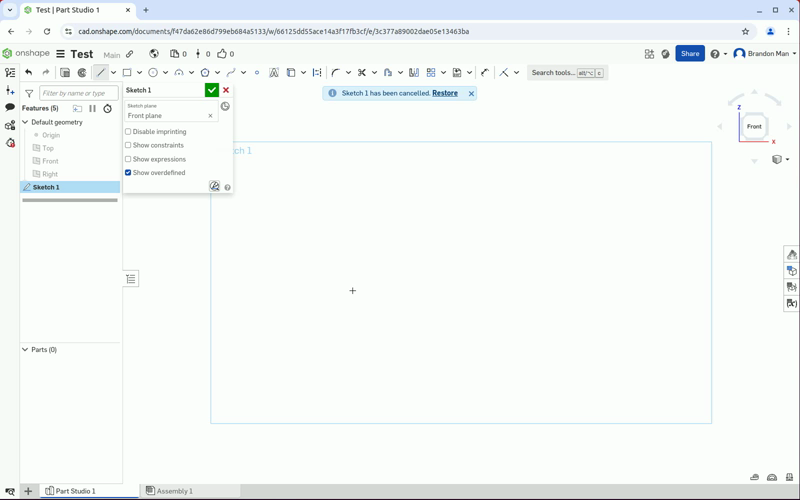
click(352, 290)
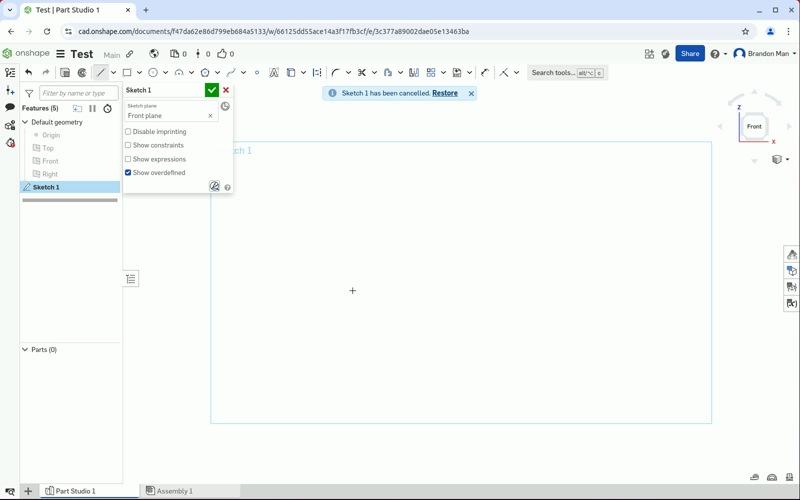
key_up(shift)
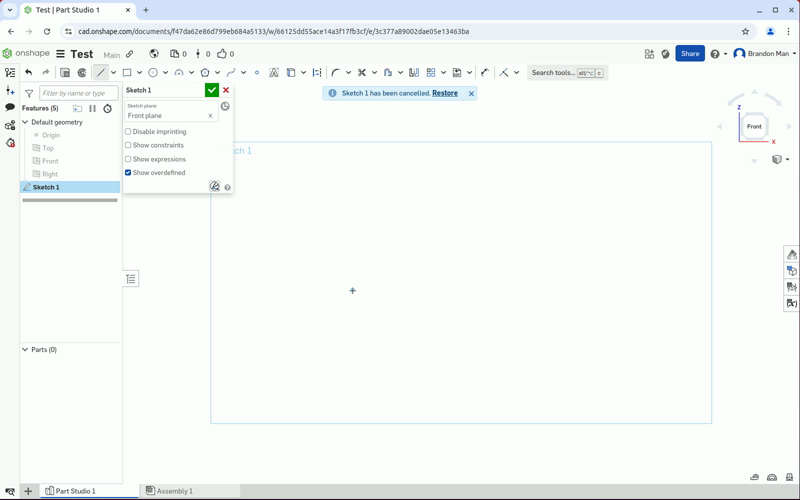
key_down(shift)
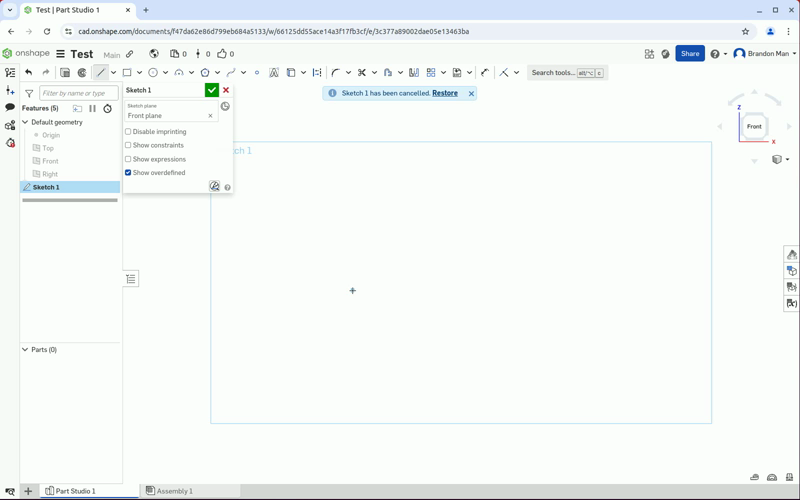
mouse_move(572, 290)
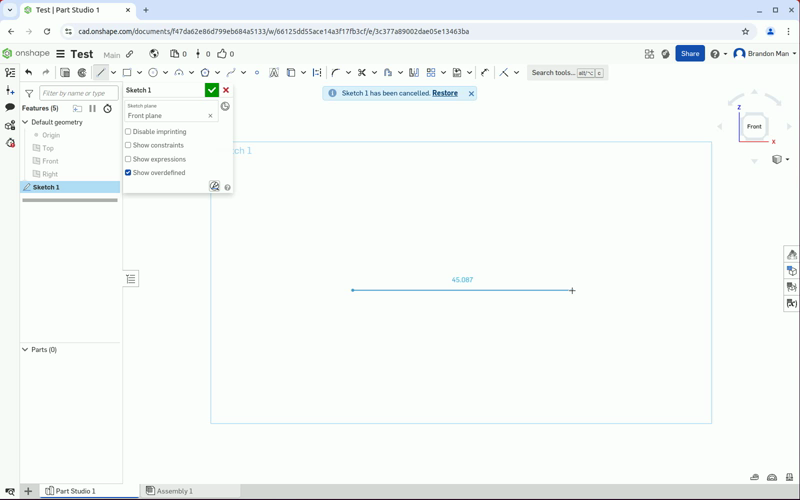
click(572, 290)
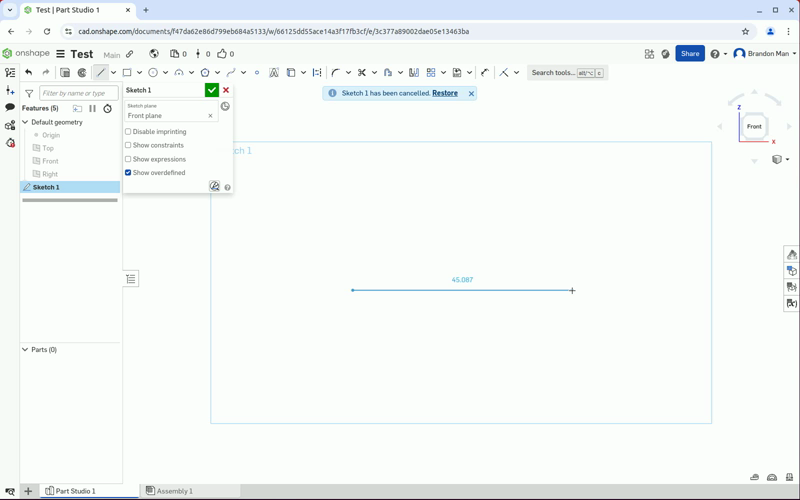
key_up(shift)
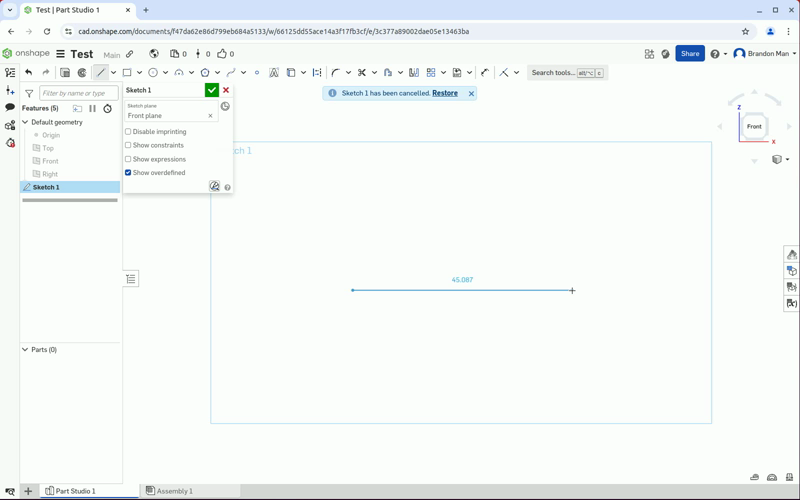
key_down(shift)
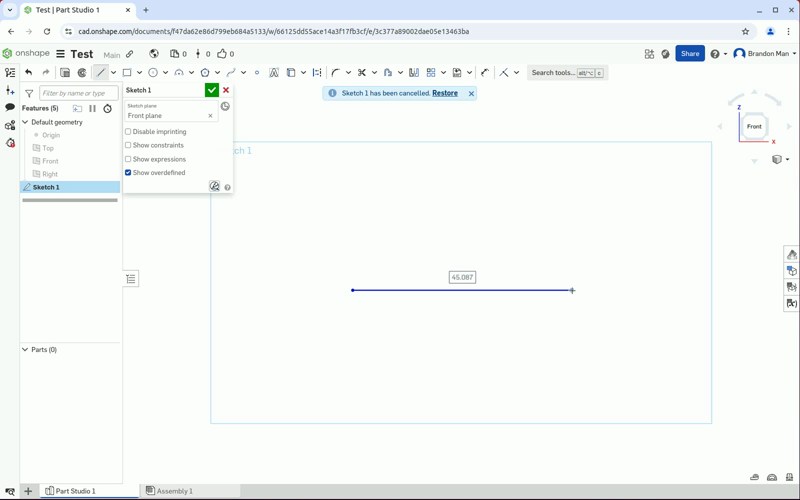
mouse_move(589, 290)
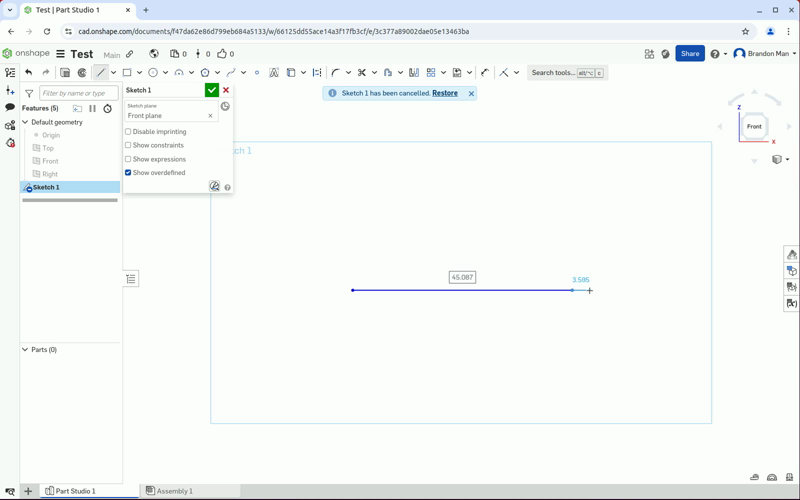
mouse_move(572, 280)
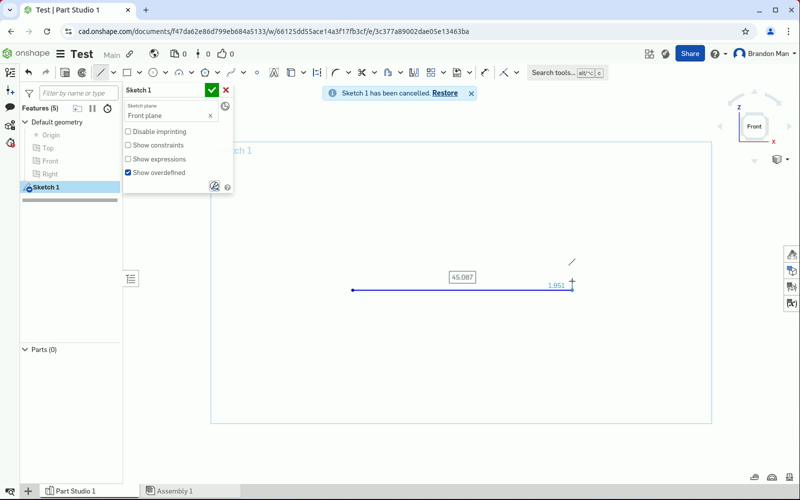
click(572, 280)
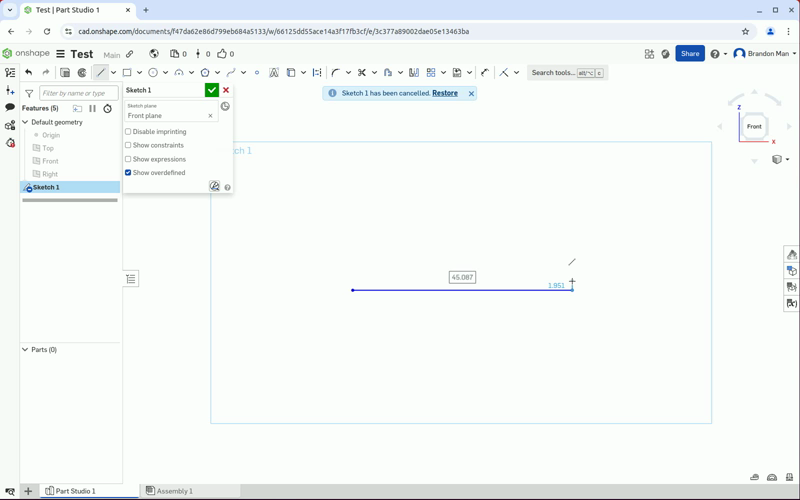
key_up(shift)
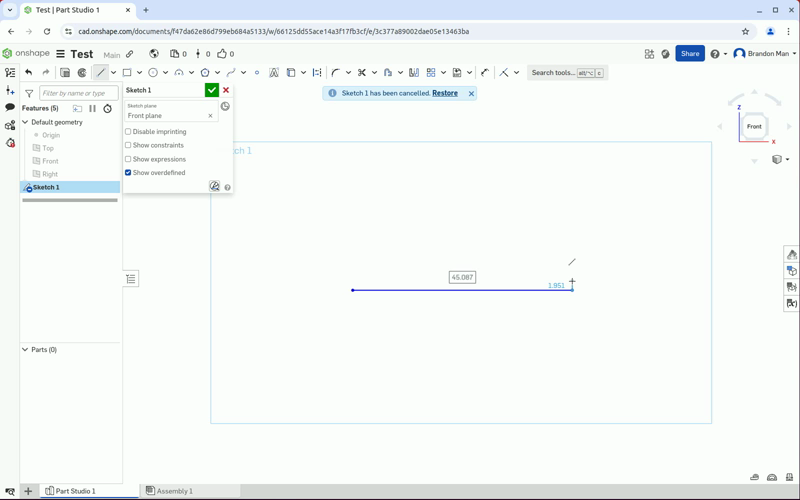
key_down(shift)
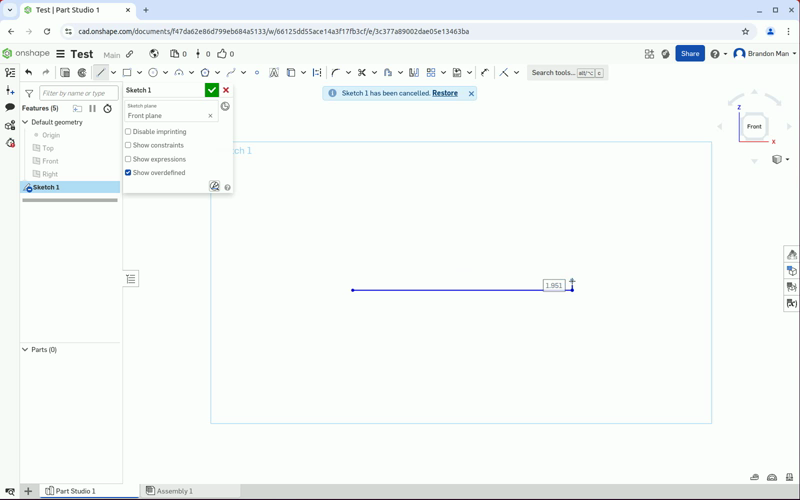
mouse_move(352, 280)
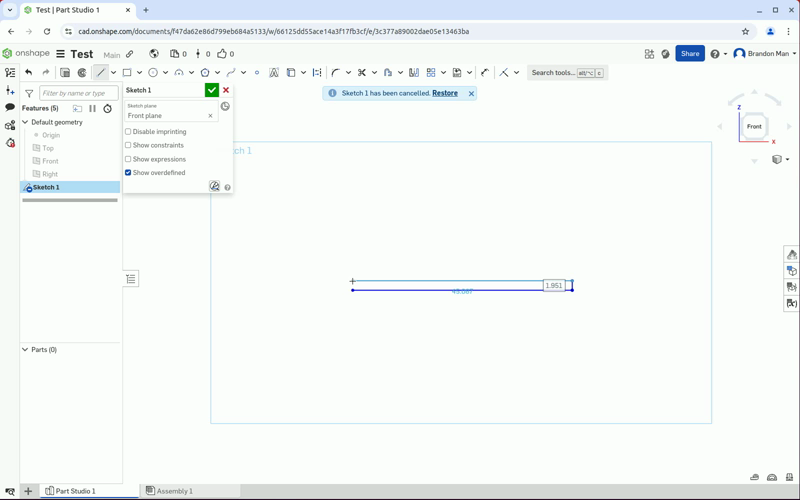
click(352, 280)
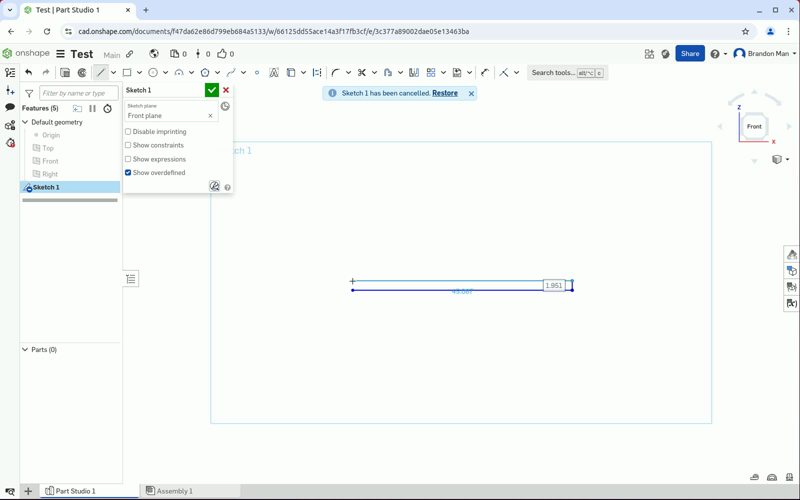
key_up(shift)
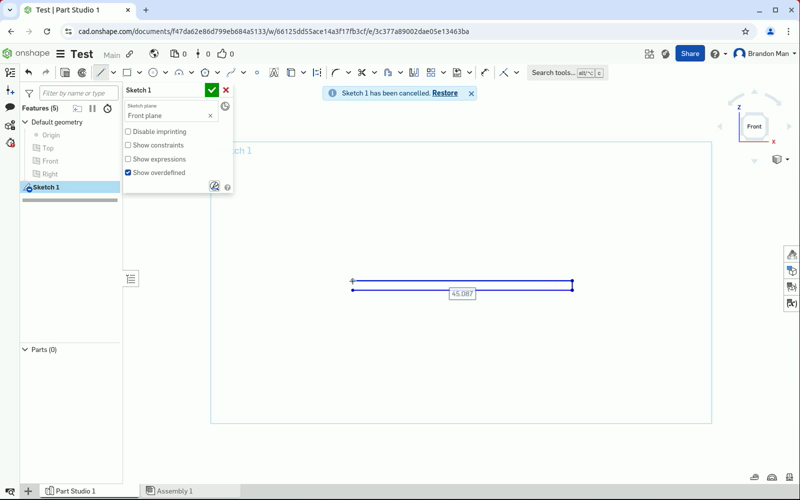
mouse_move(382, 280)
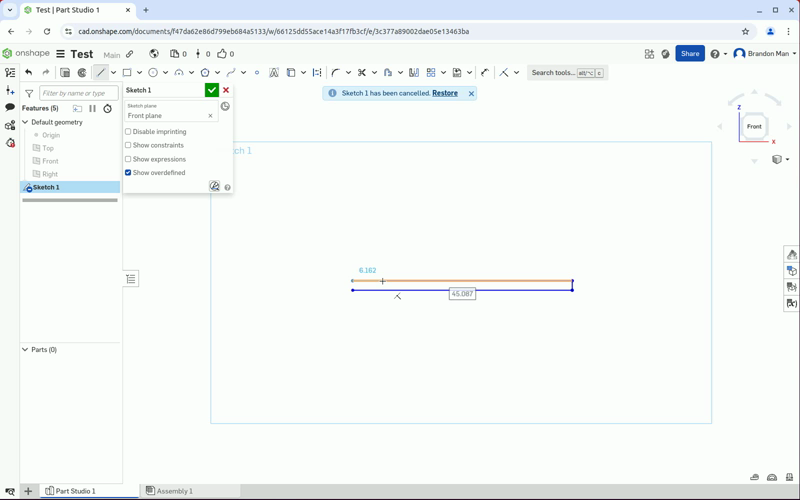
key_down(shift)
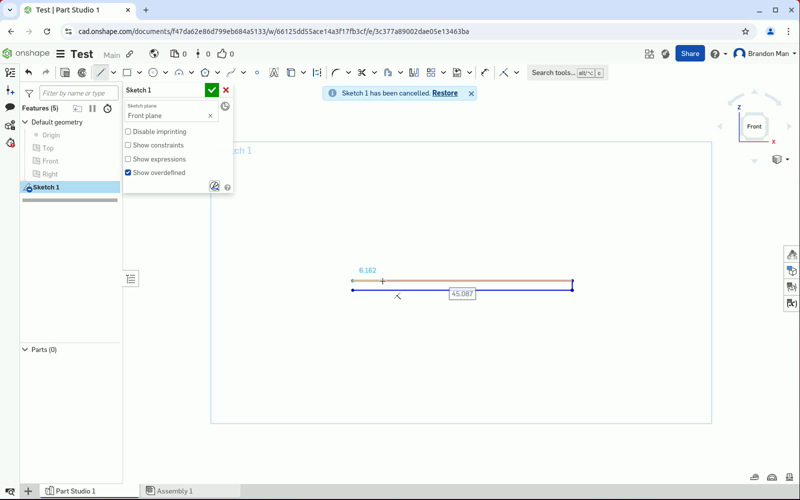
mouse_move(352, 290)
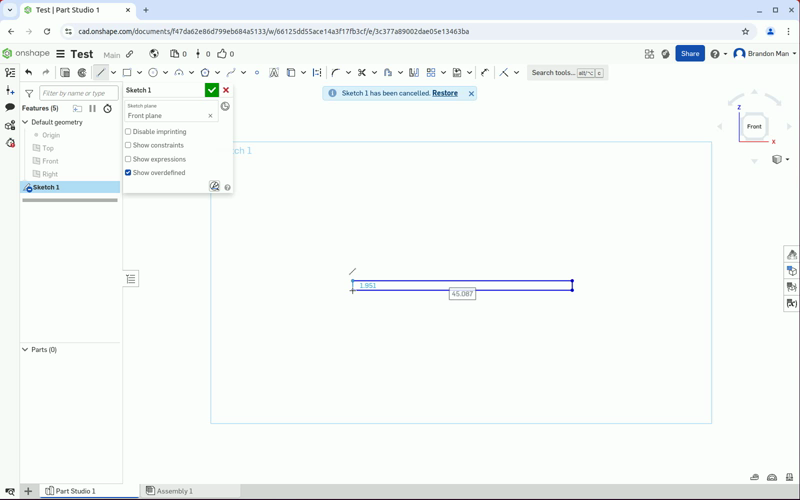
key_up(shift)
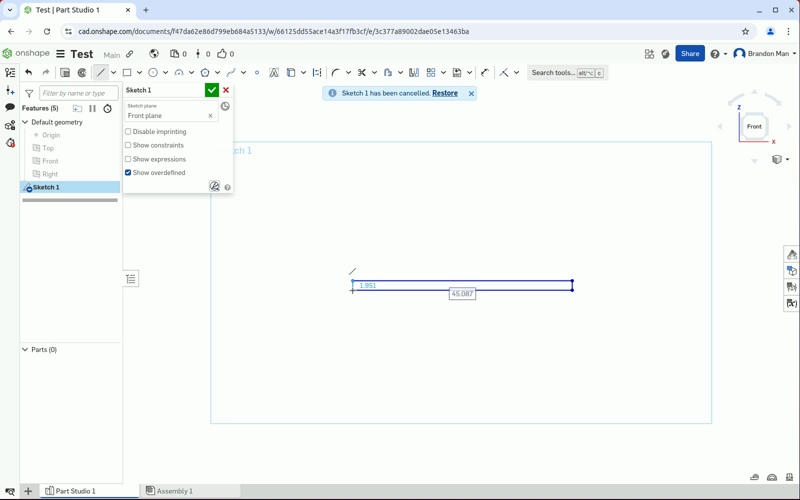
click(352, 290)
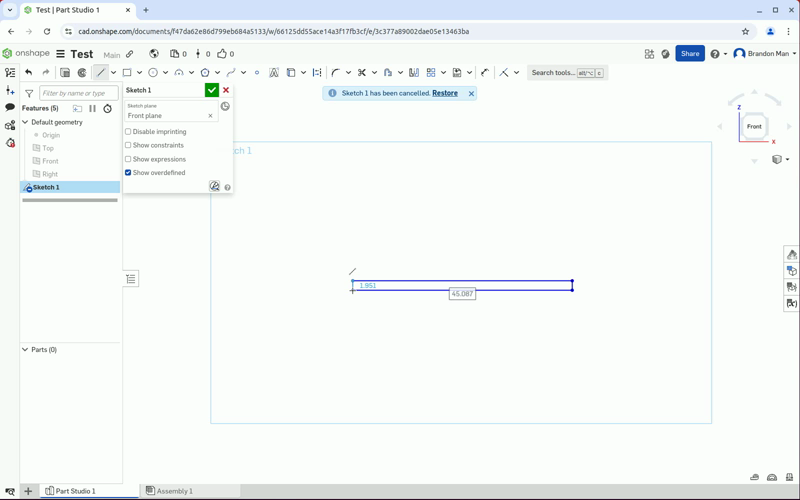
key(esc)
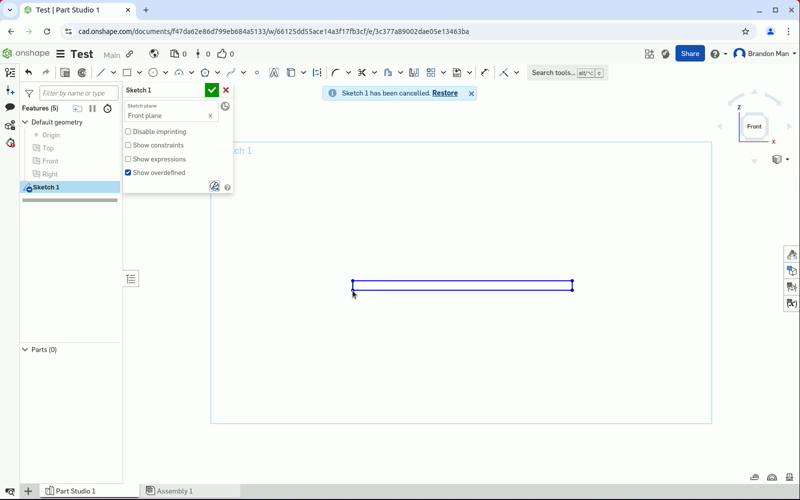
mouse_move(398, 286)
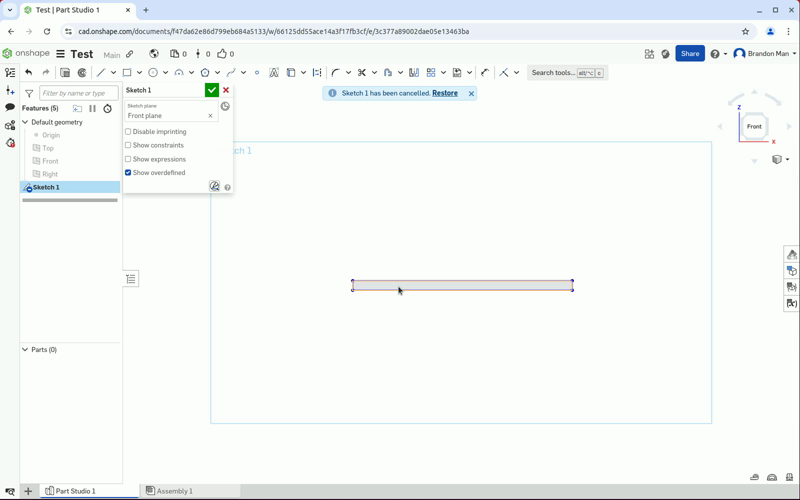
click(398, 286)
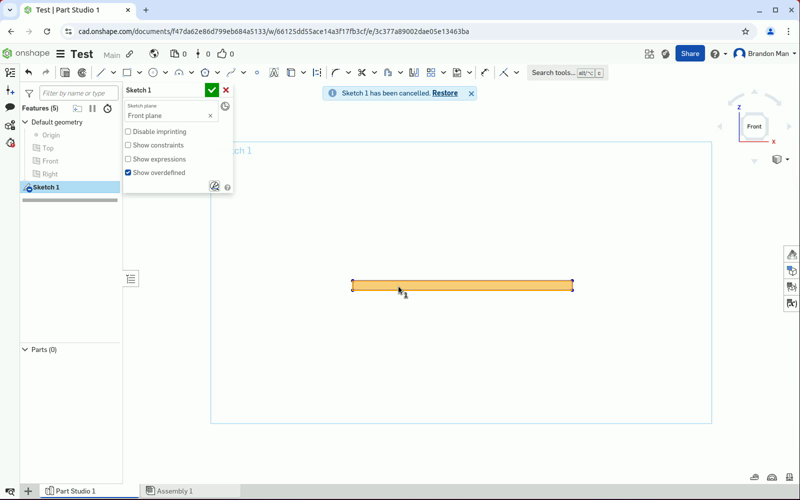
mouse_move(73, 352)
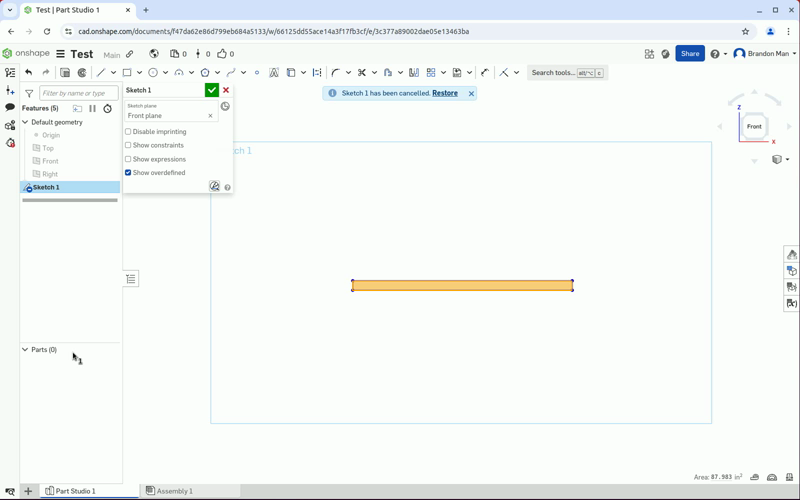
key(shift+y)
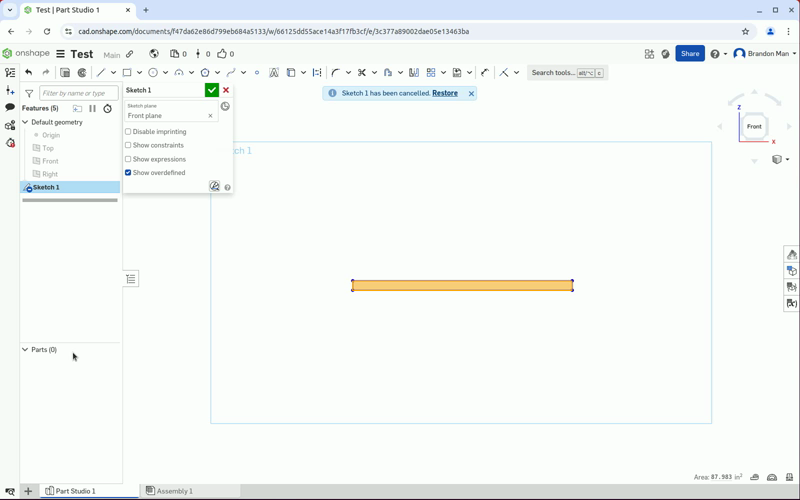
key(shift+e)
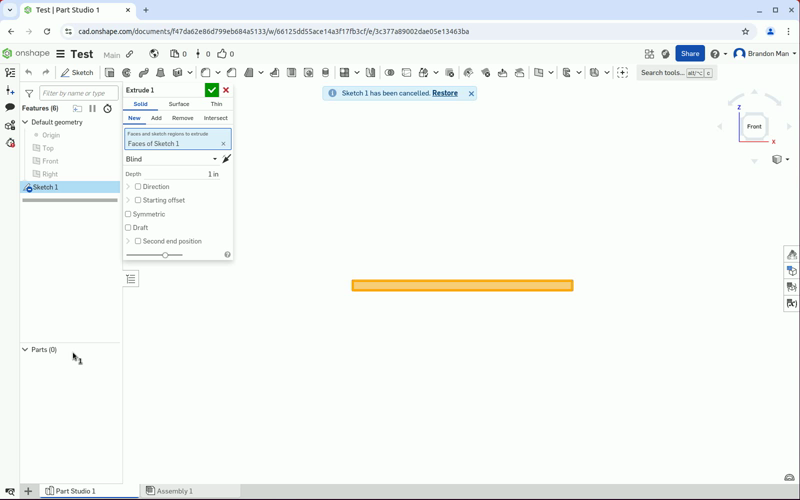
mouse_move(143, 106)
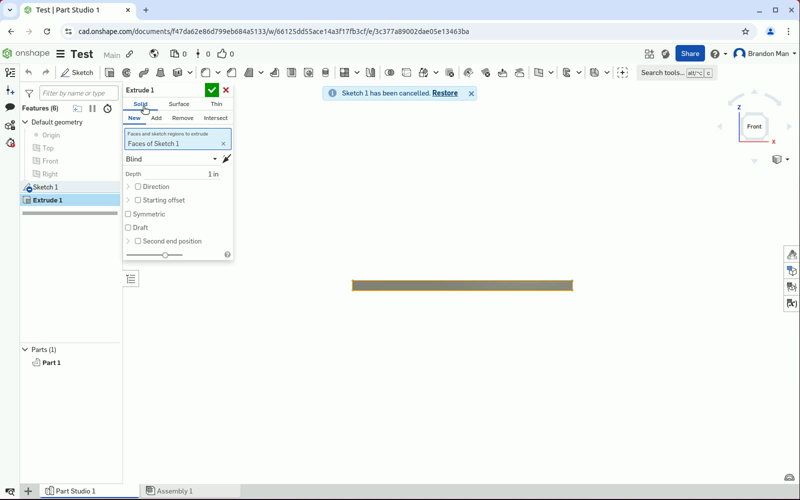
click(143, 106)
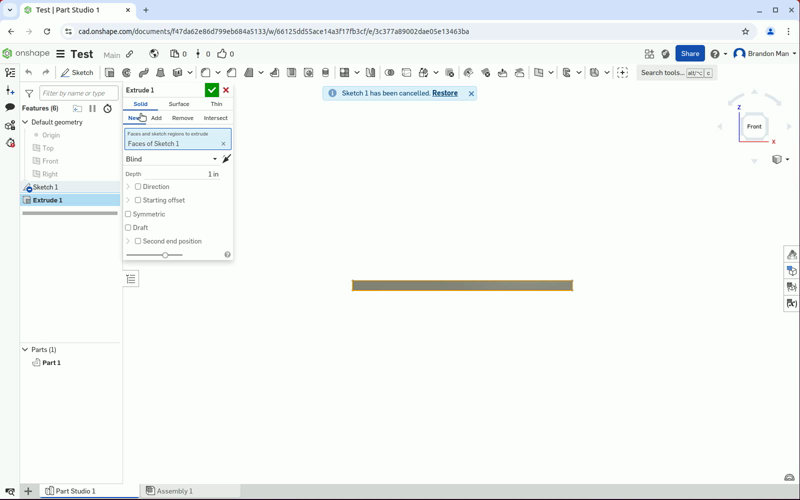
mouse_move(137, 120)
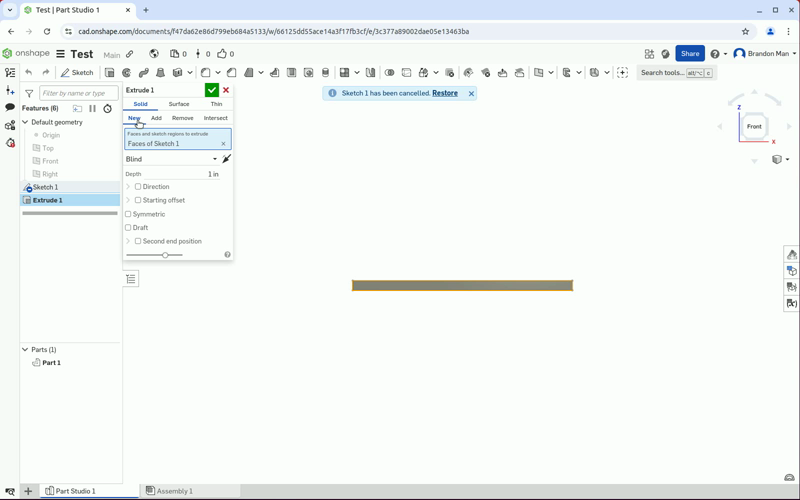
click(137, 120)
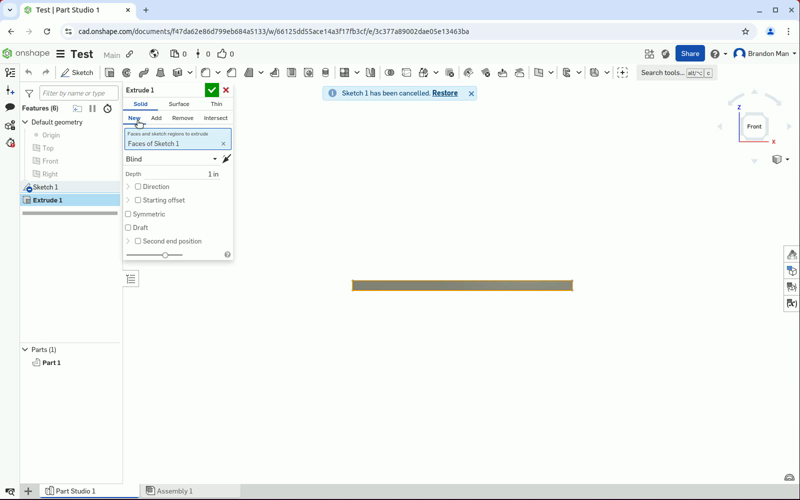
key(tab, 4)
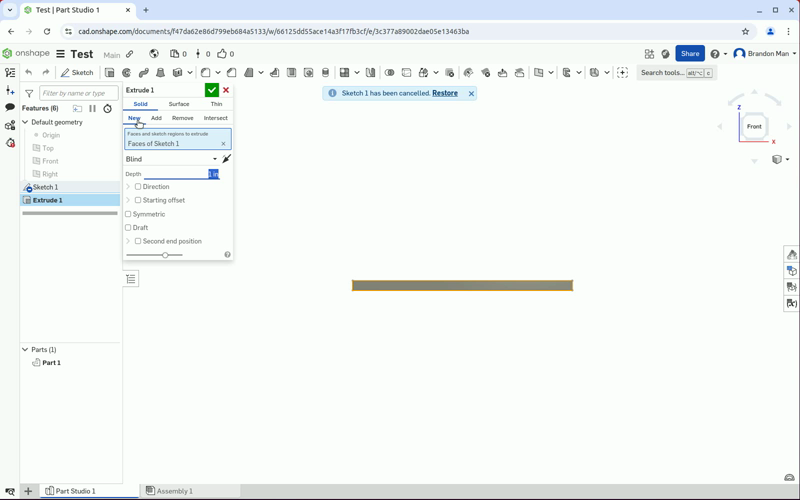
text(2.166)
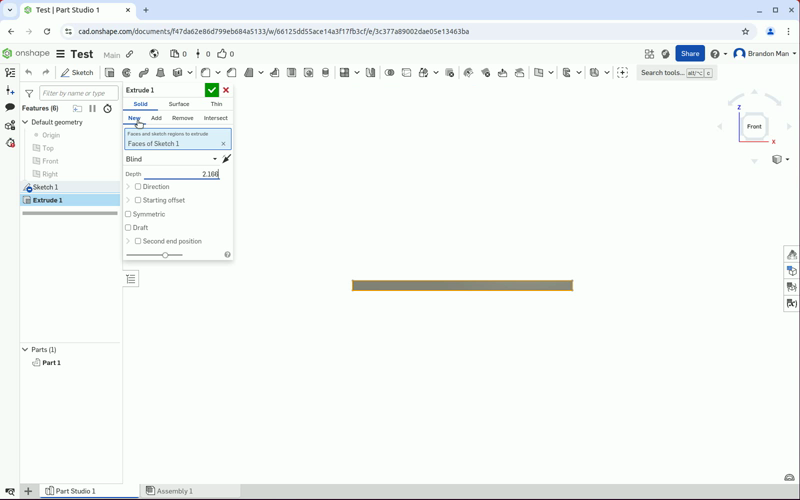
key(enter)
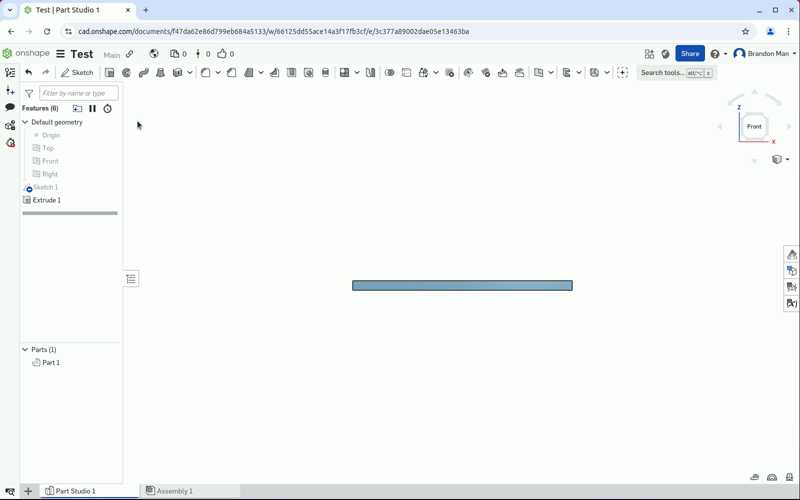
key(shift+h)
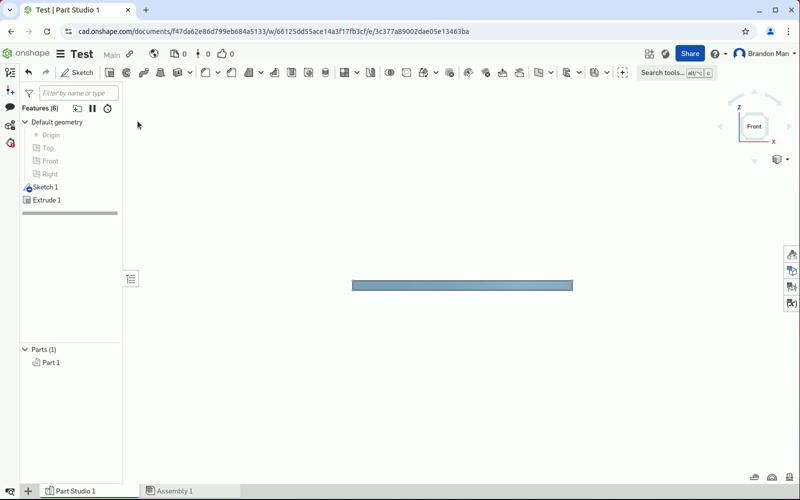
key(shift+h)
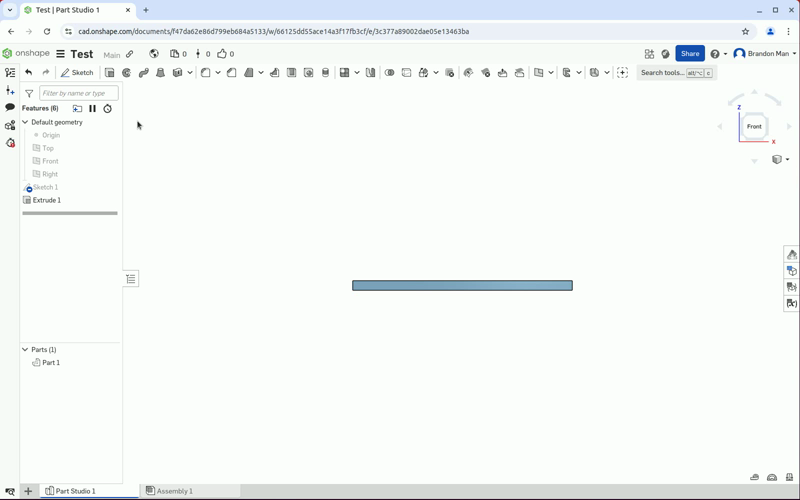
mouse_move(73, 189)
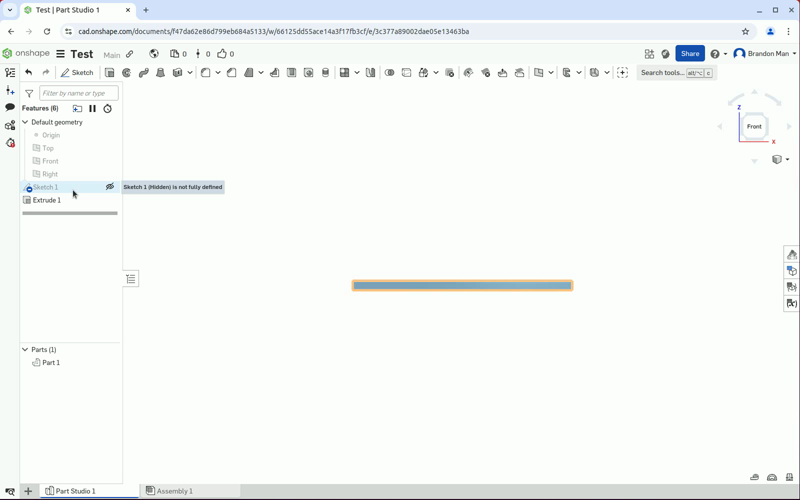
click(73, 189)
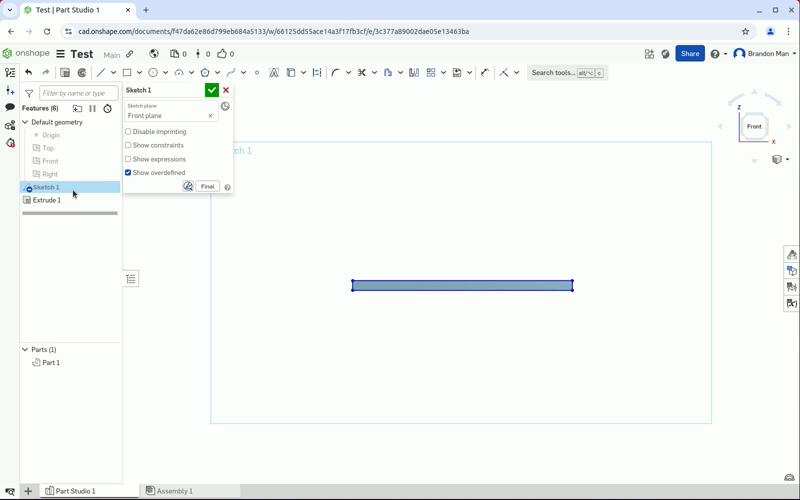
mouse_move(229, 92)
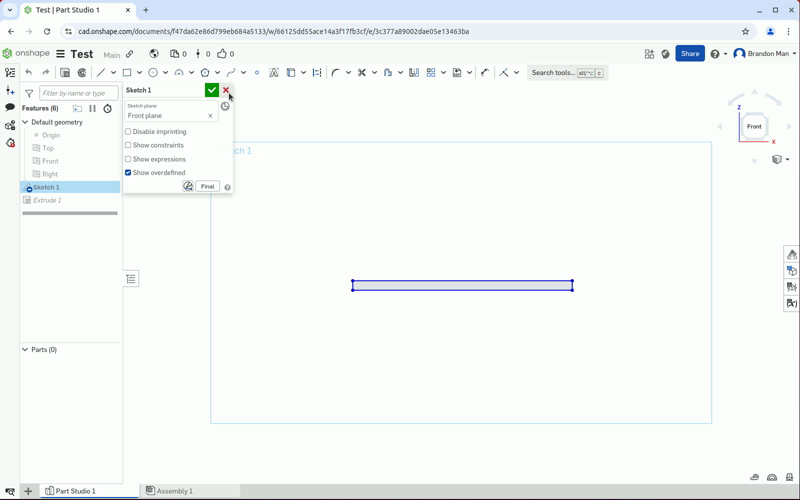
click(229, 92)
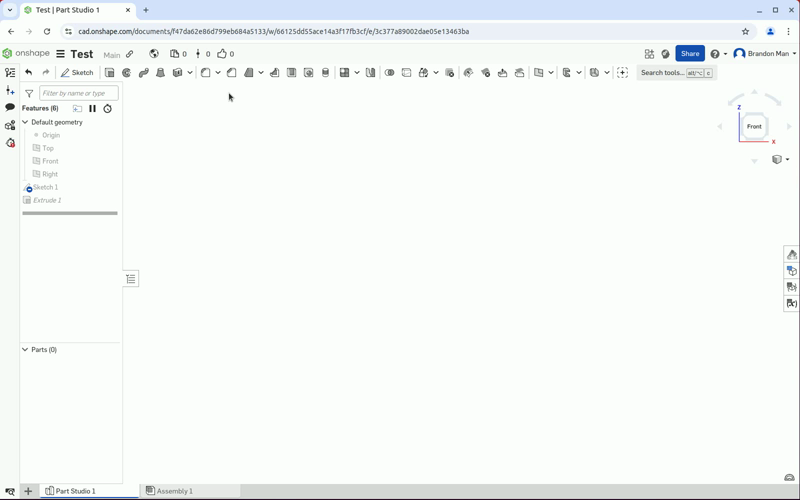
mouse_move(73, 352)
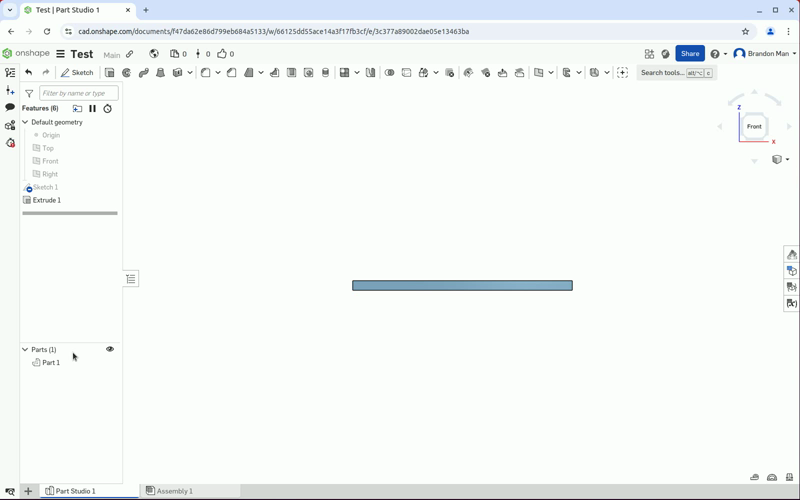
key(y)
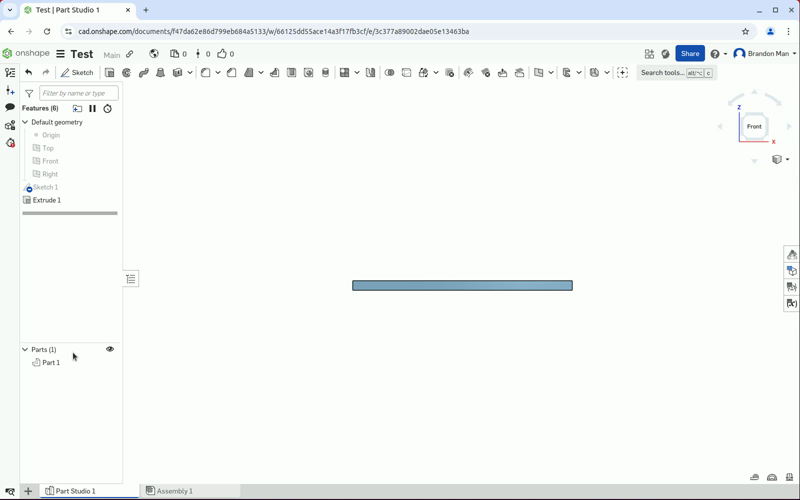
key(shift+p)
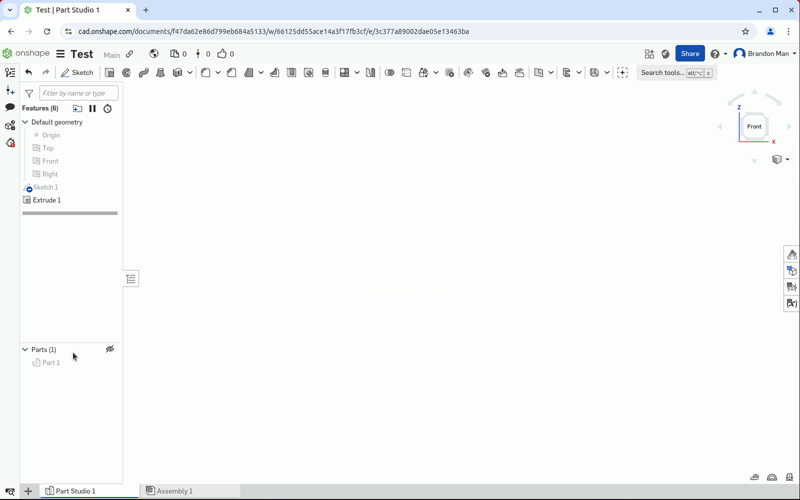
key(space)
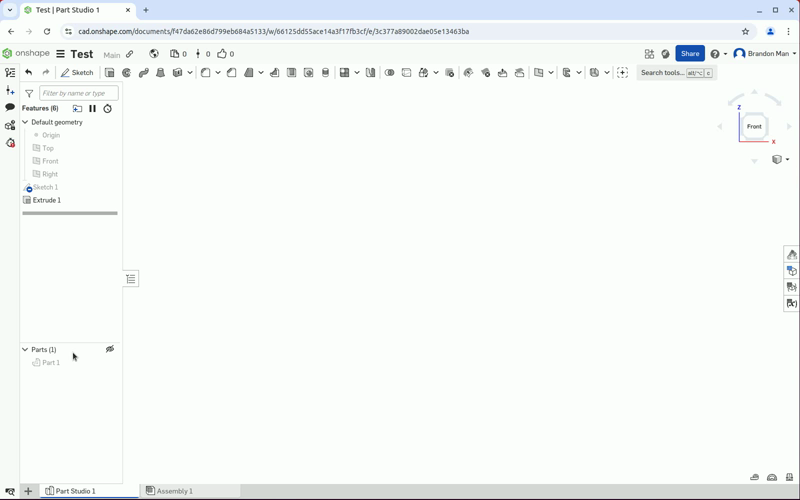
key_down(shift)
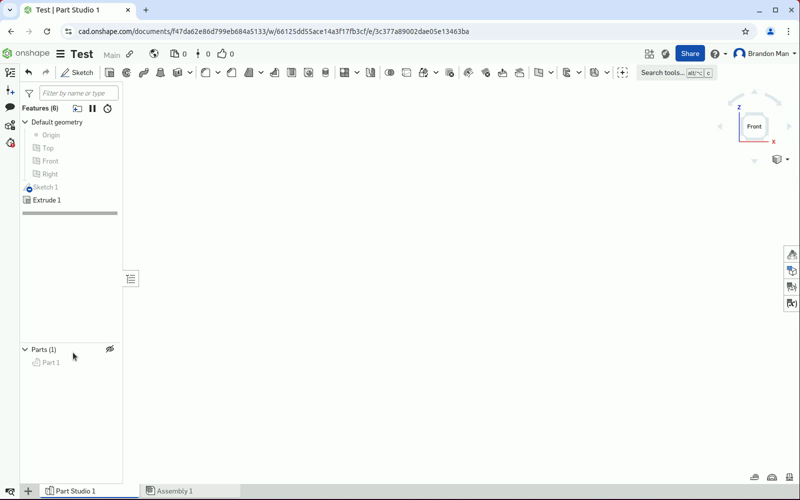
key(left)
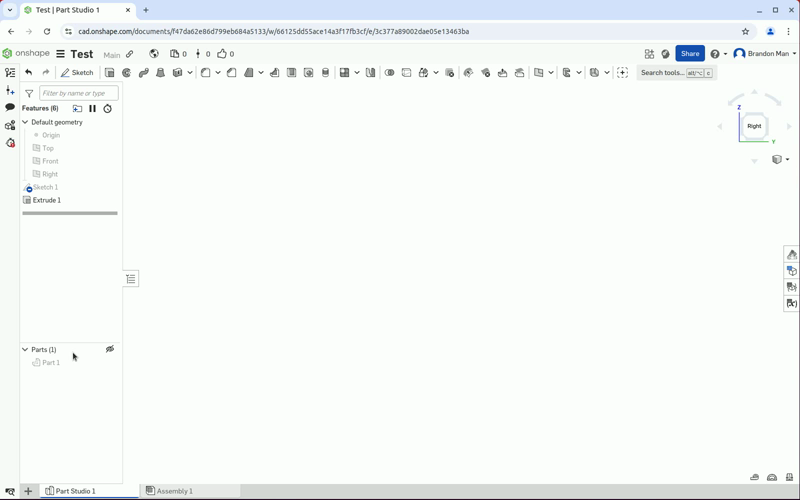
key_up(shift)
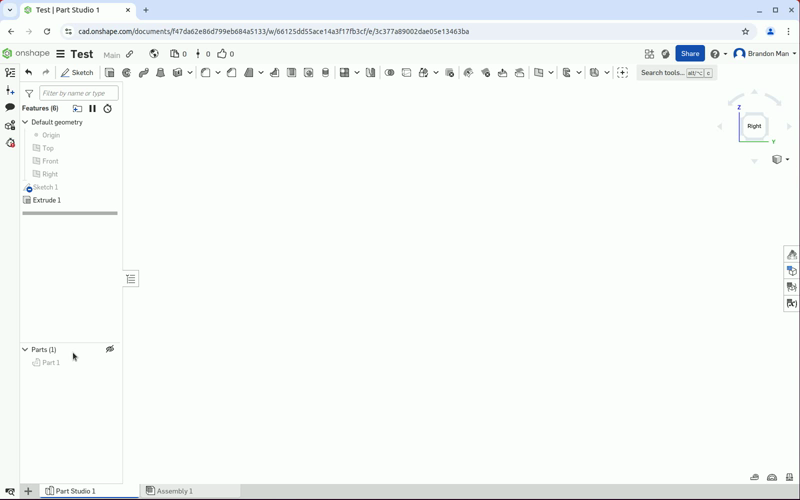
mouse_move(73, 352)
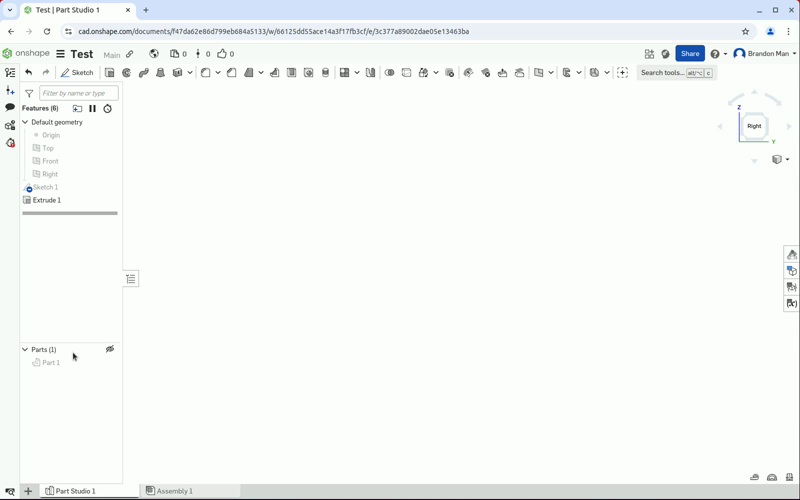
key(shift+y)
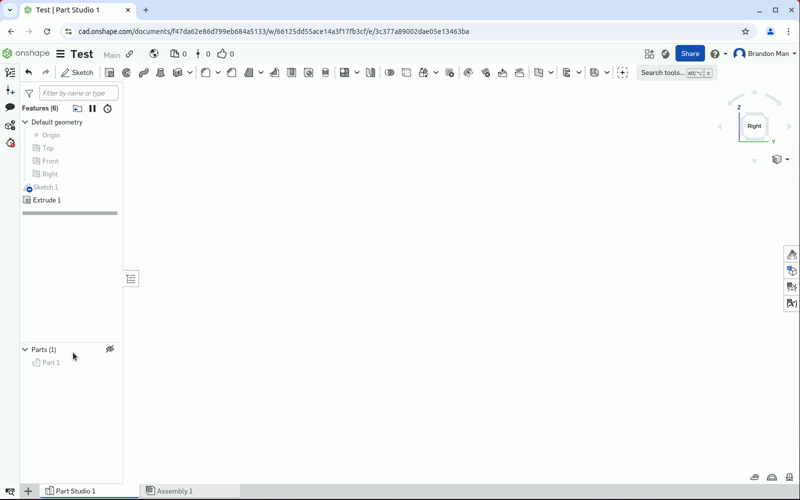
key(shift+s)
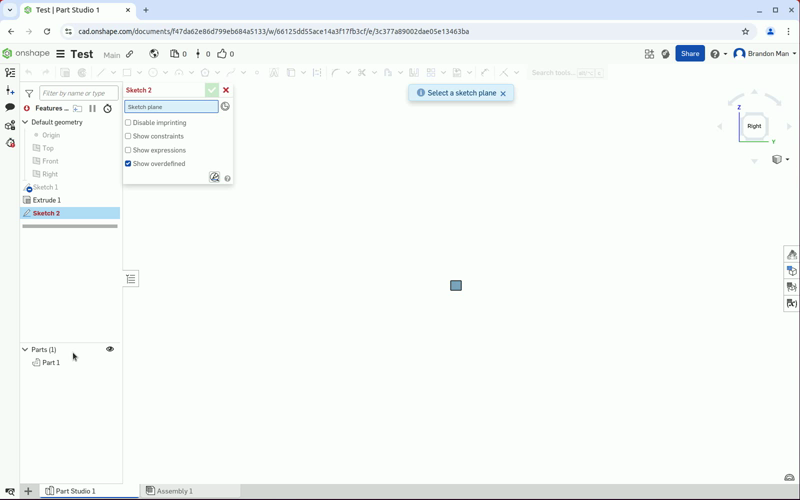
mouse_move(73, 176)
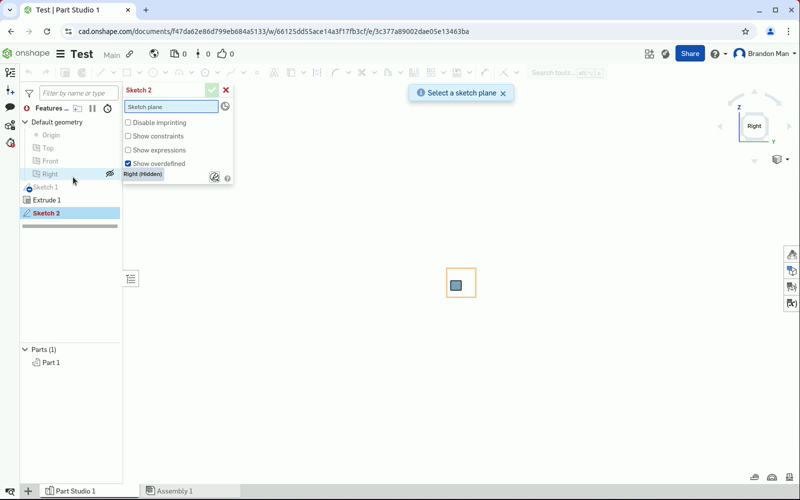
click(73, 176)
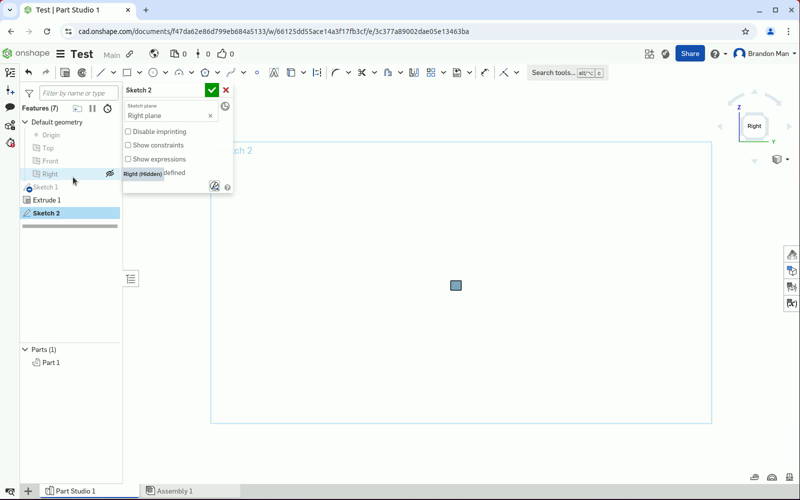
mouse_move(73, 352)
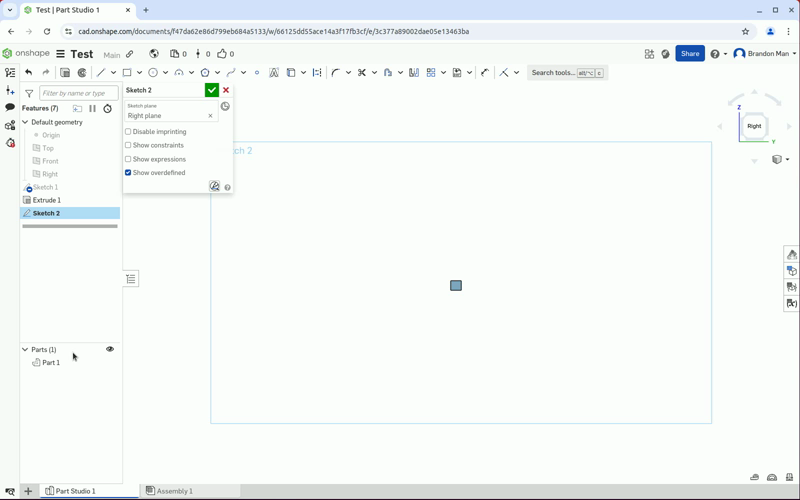
key(y)
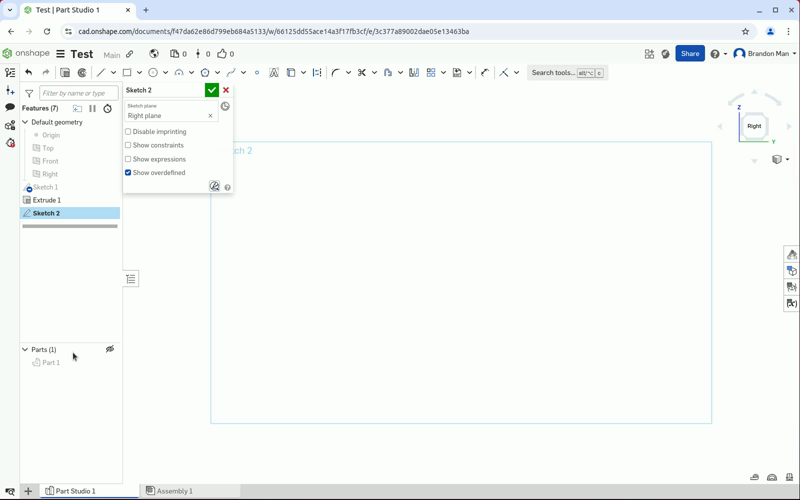
key(l)
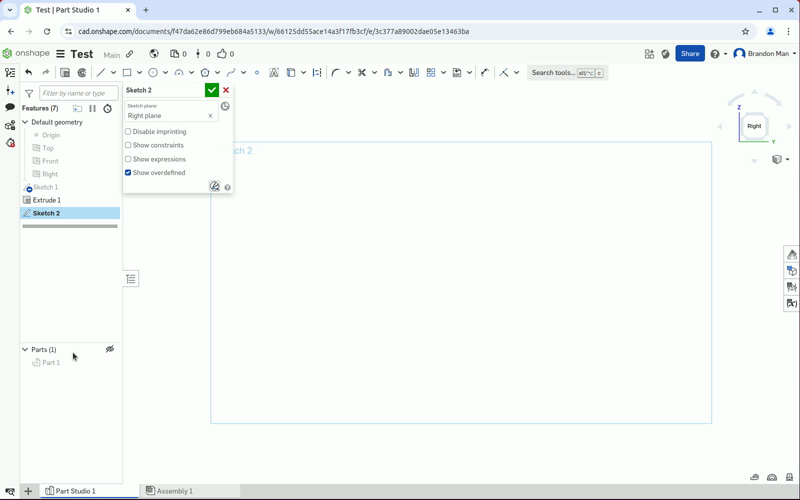
key_down(shift)
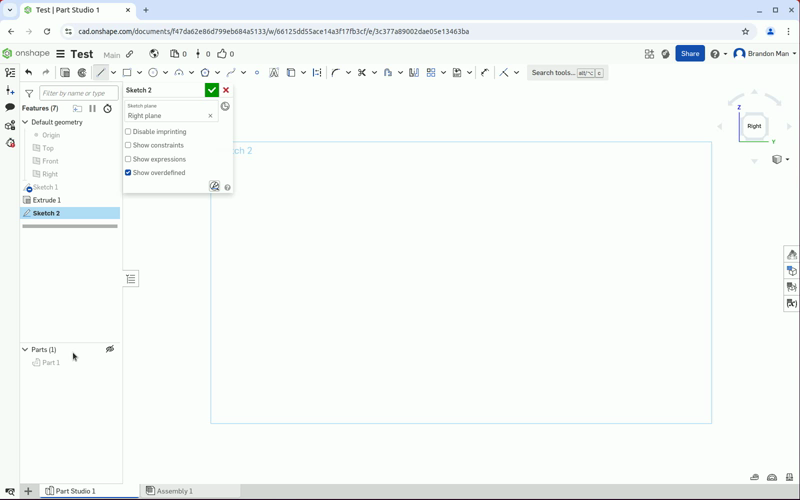
mouse_move(374, 287)
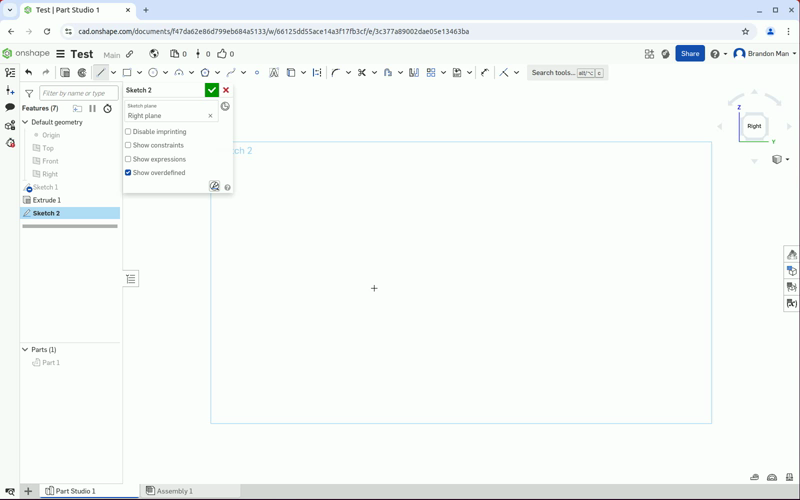
click(374, 287)
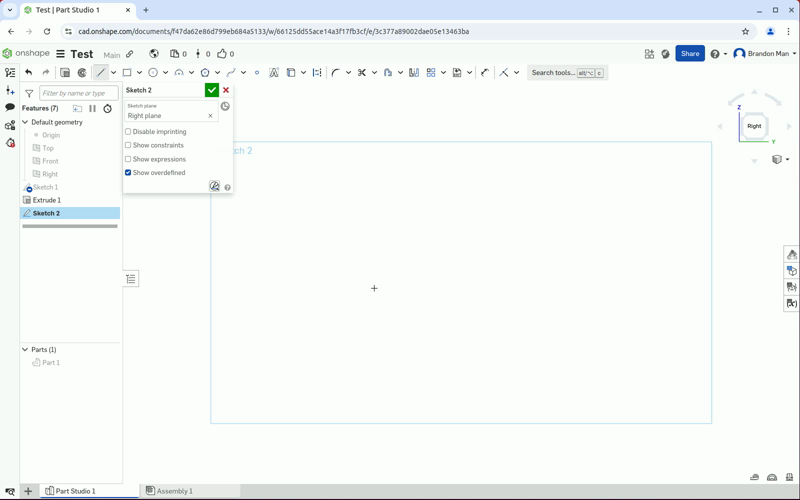
key_up(shift)
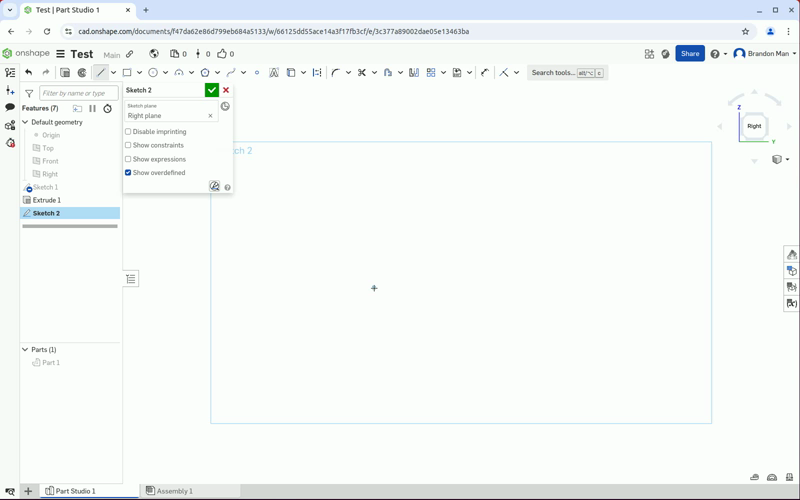
key_down(shift)
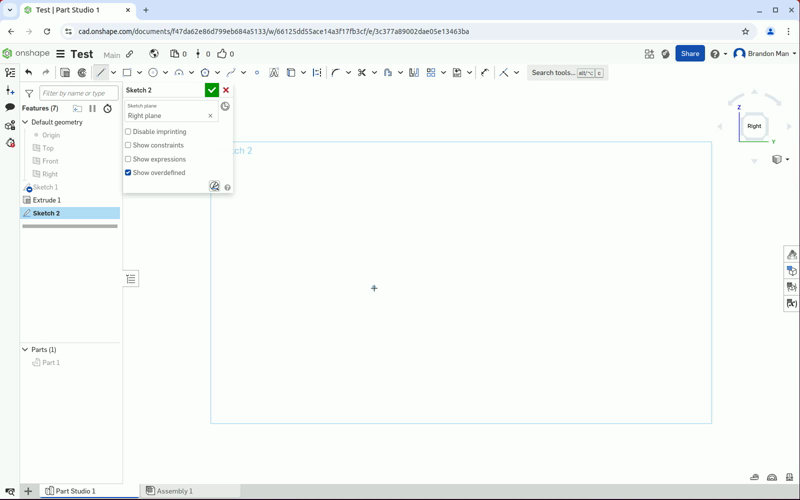
mouse_move(548, 287)
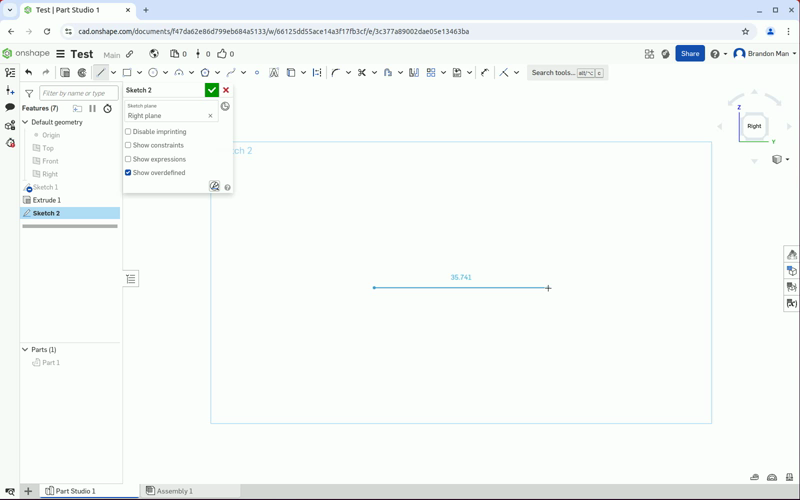
click(548, 287)
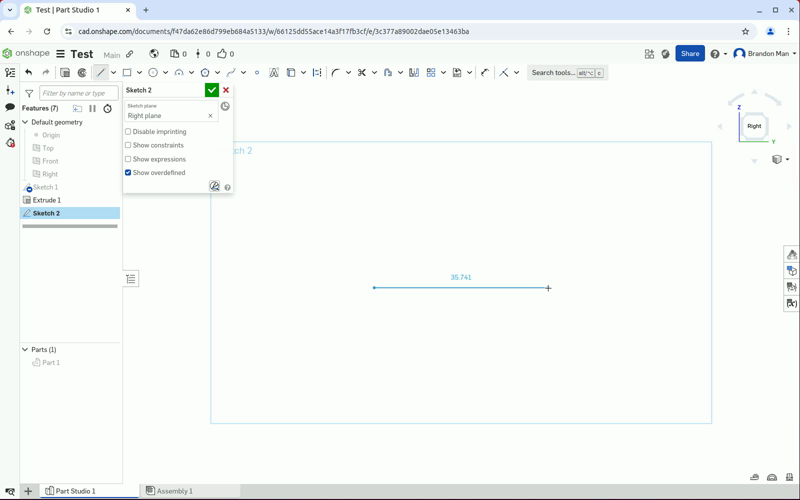
key_up(shift)
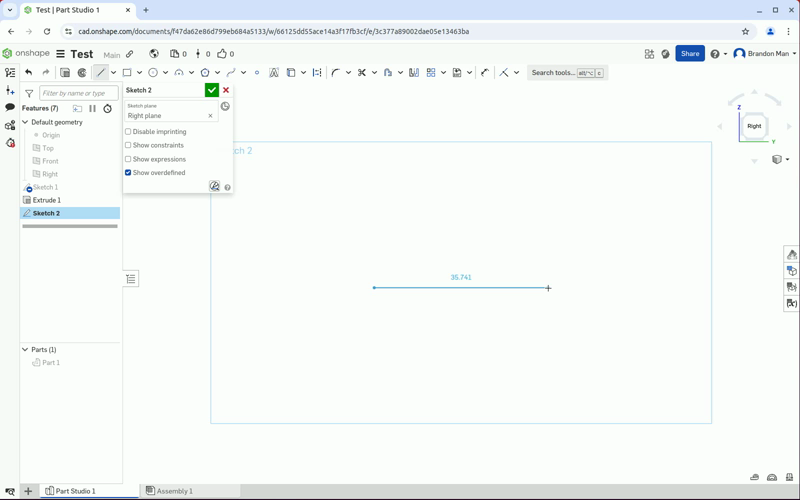
key_down(shift)
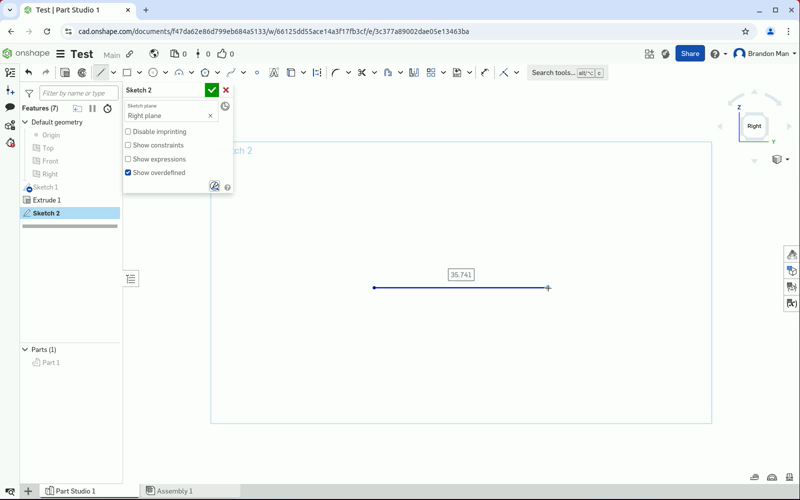
mouse_move(578, 287)
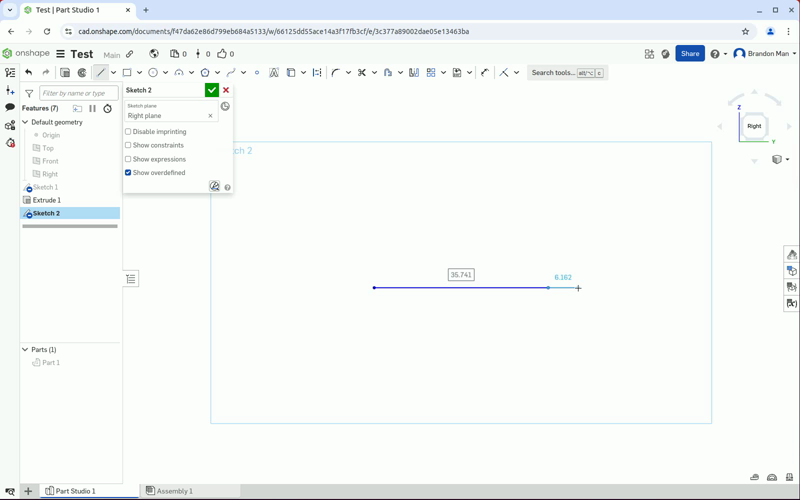
mouse_move(548, 276)
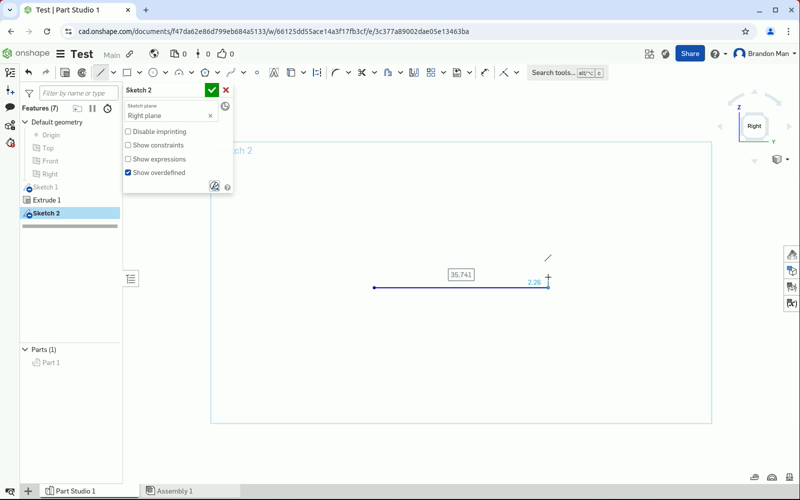
click(548, 276)
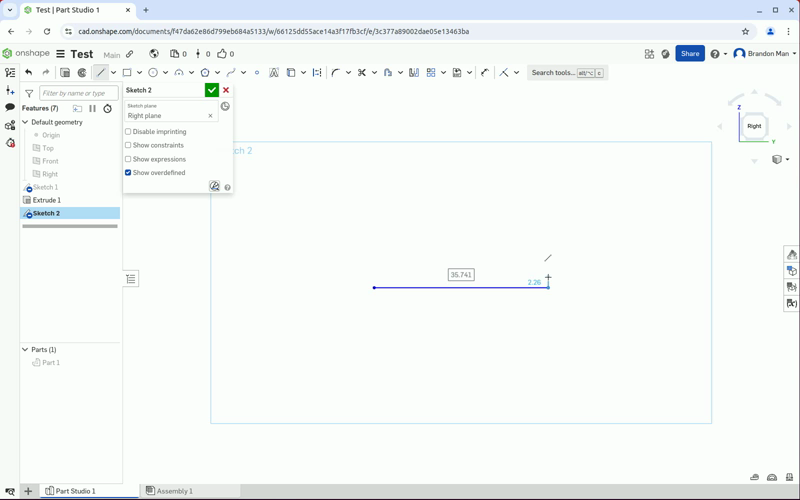
key_up(shift)
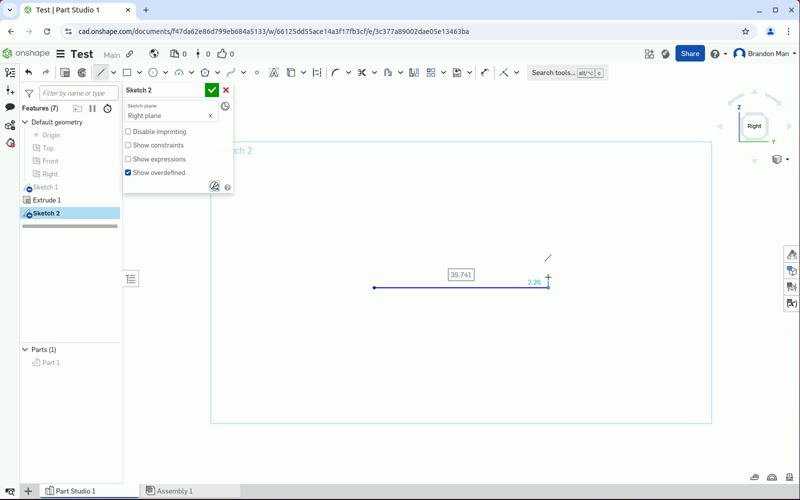
key_down(shift)
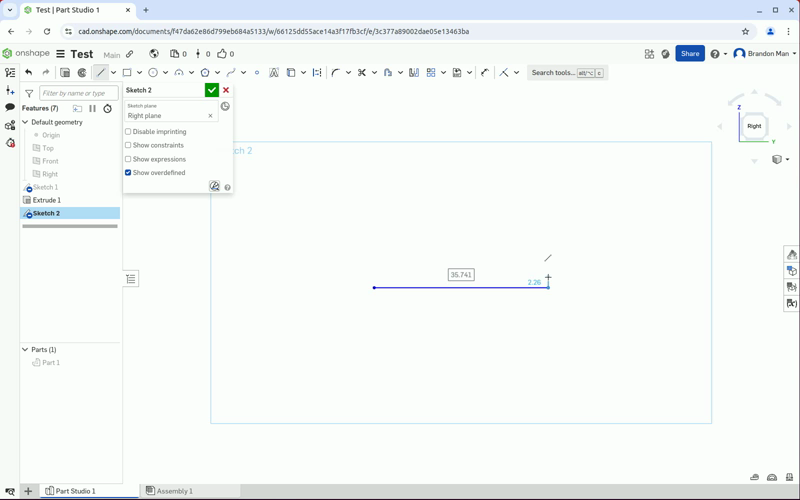
mouse_move(374, 276)
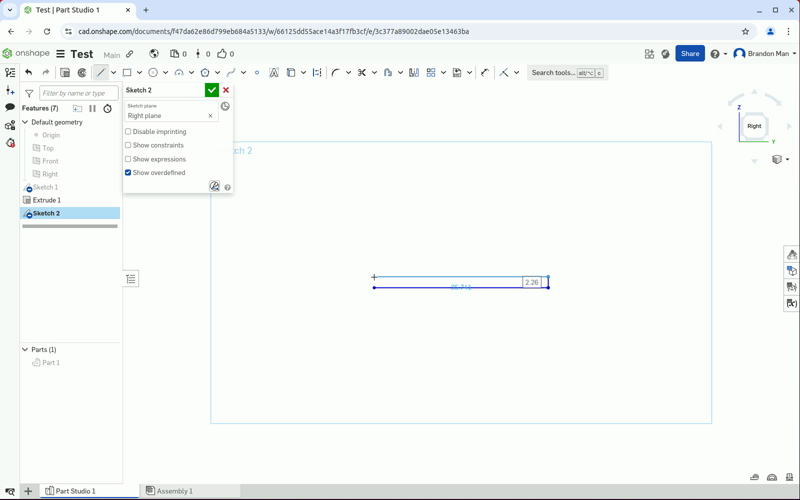
click(374, 276)
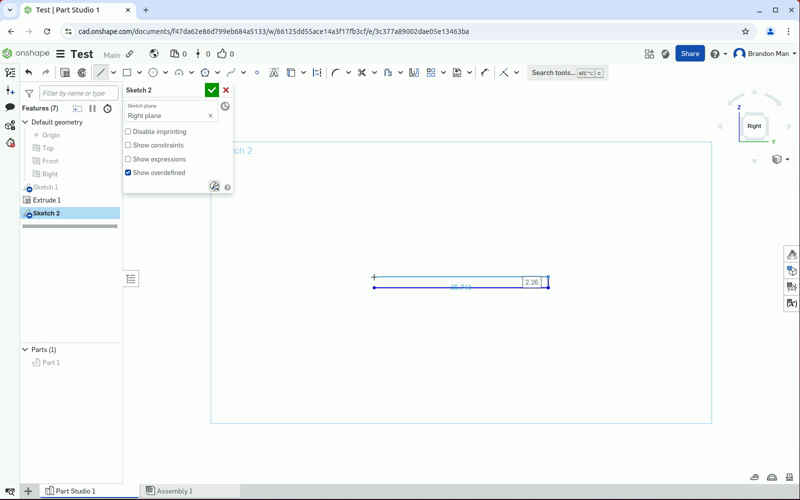
key_up(shift)
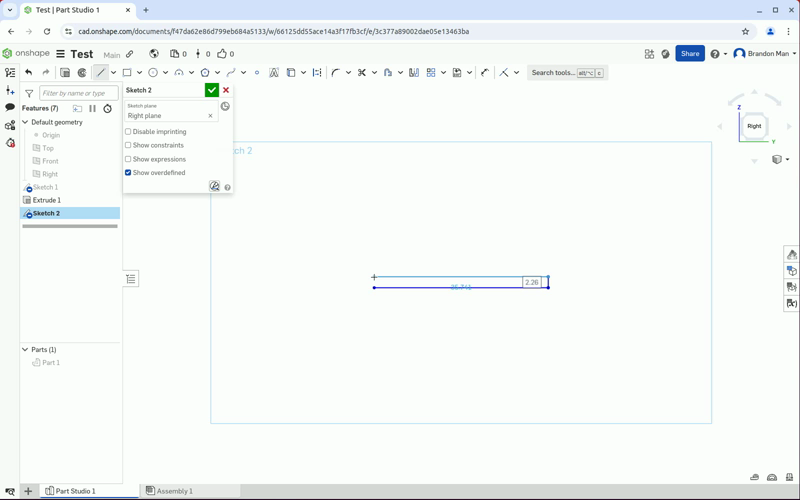
mouse_move(404, 276)
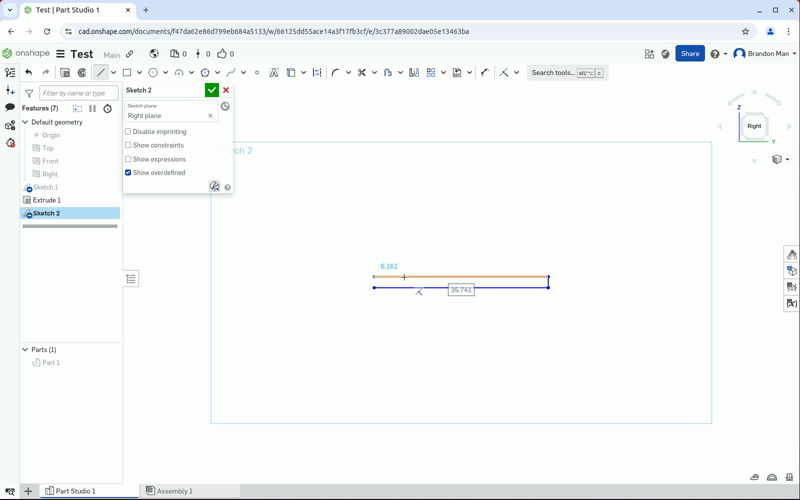
key_down(shift)
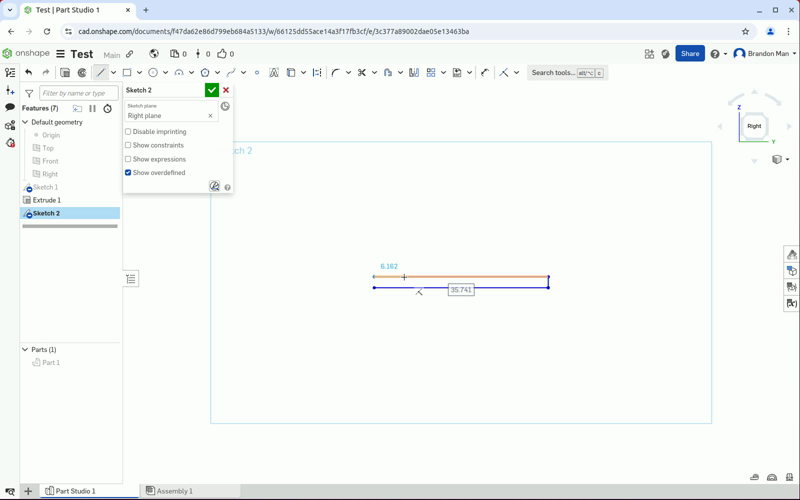
mouse_move(374, 287)
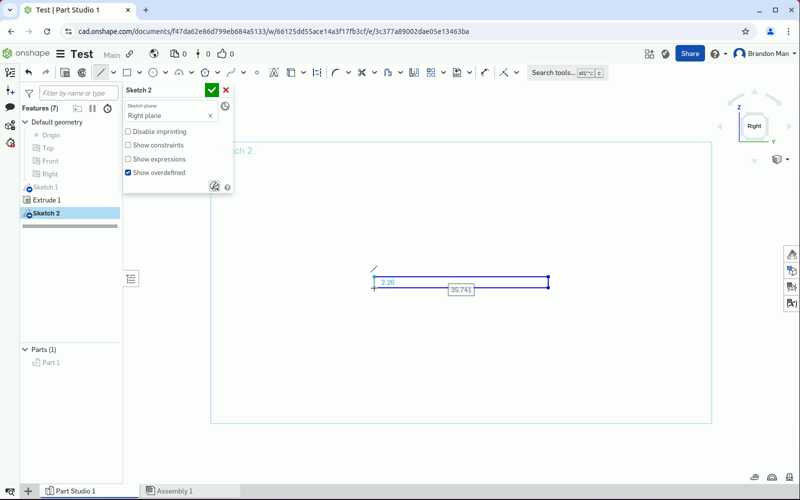
key_up(shift)
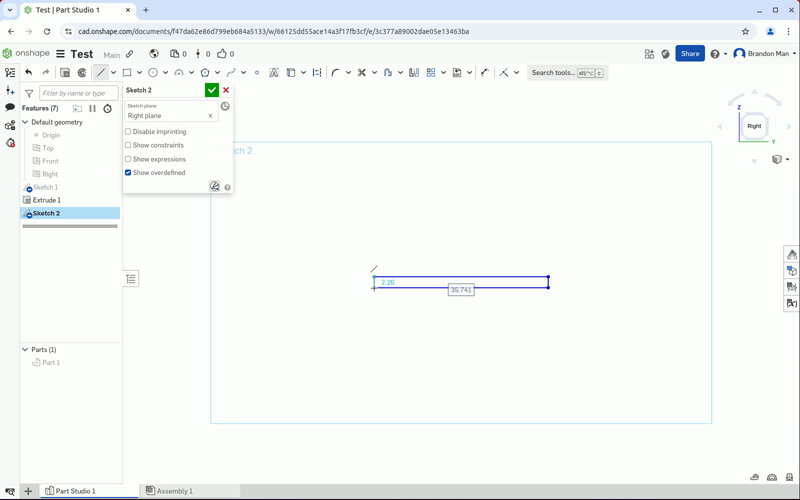
click(374, 287)
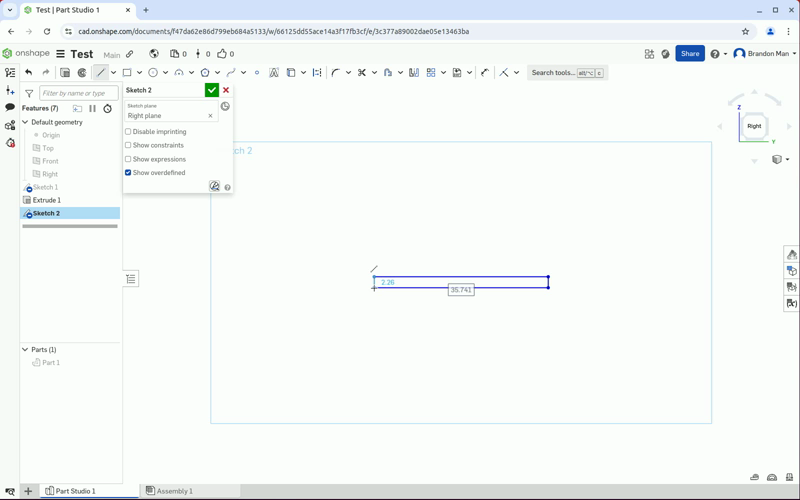
key(esc)
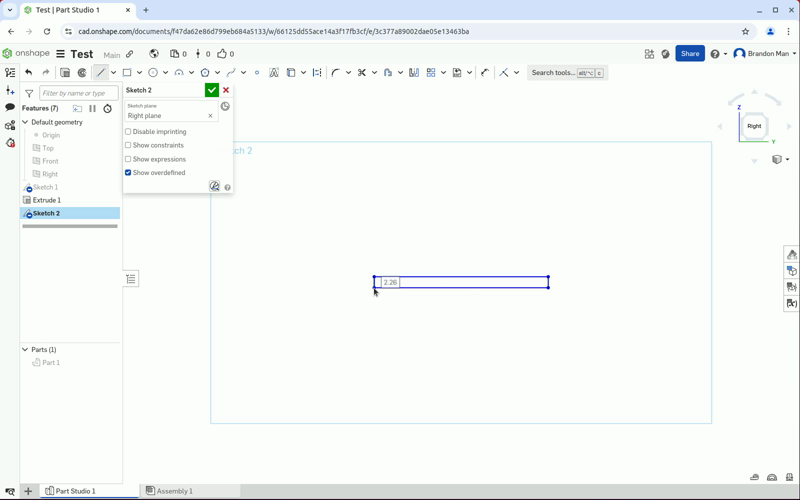
mouse_move(412, 285)
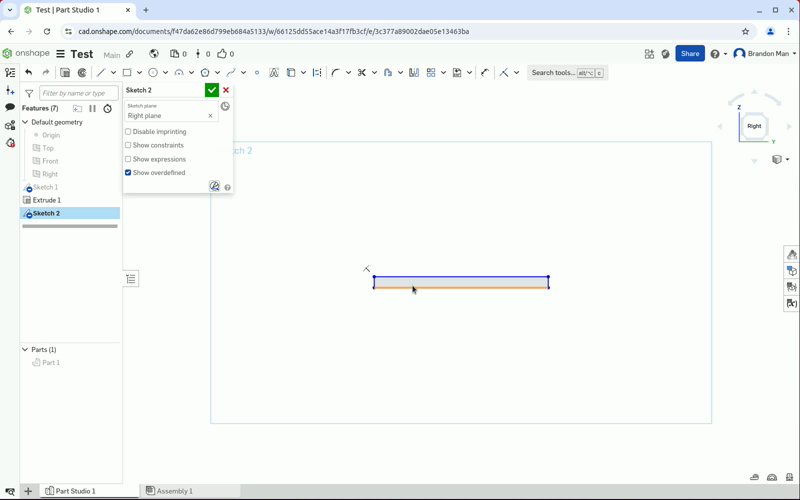
click(412, 285)
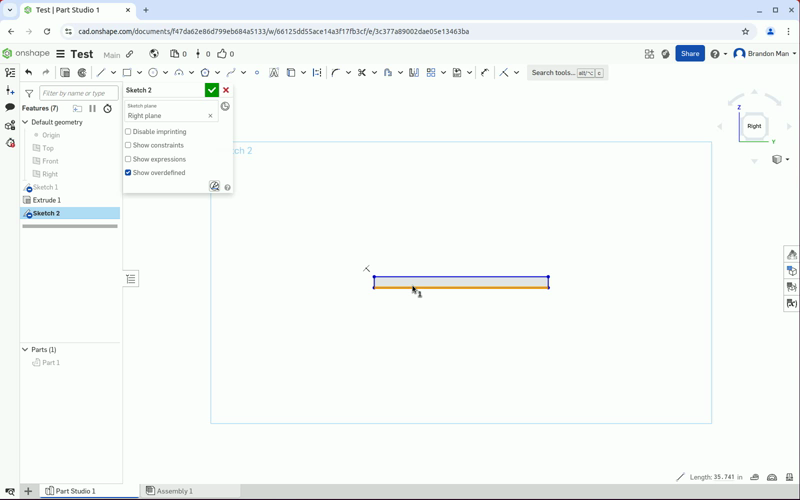
mouse_move(73, 352)
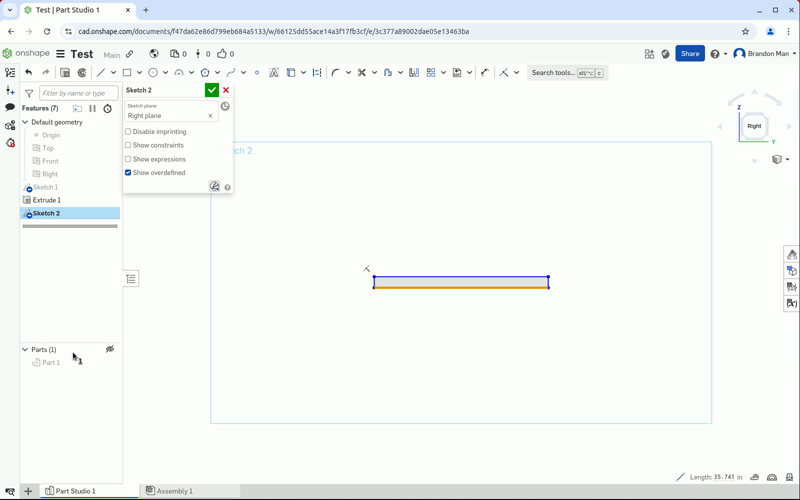
key(shift+y)
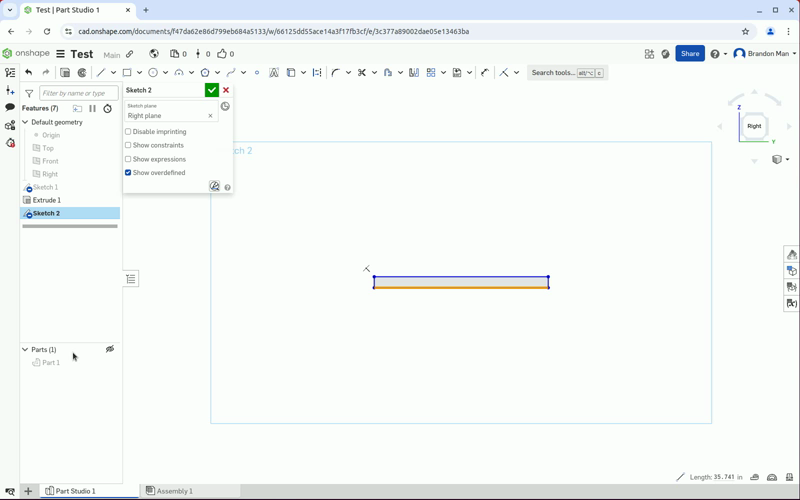
key(shift+e)
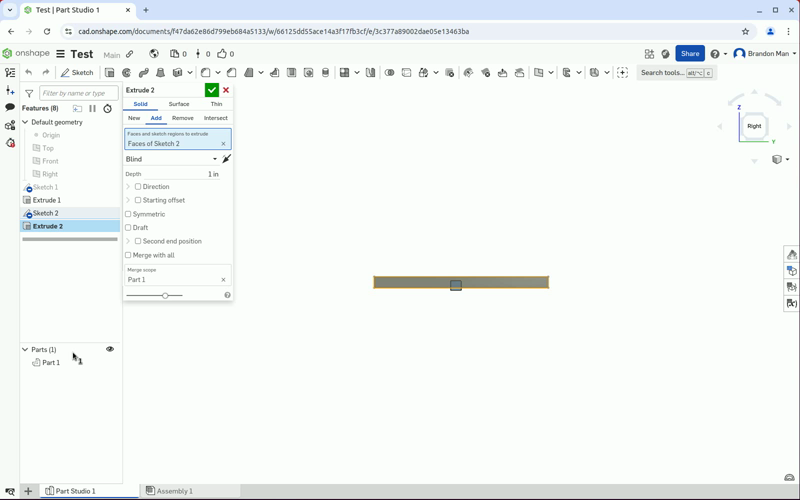
mouse_move(143, 106)
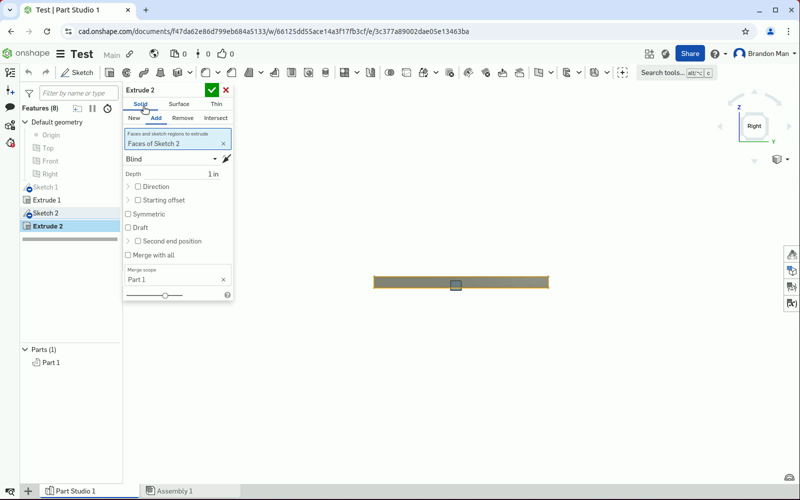
click(143, 106)
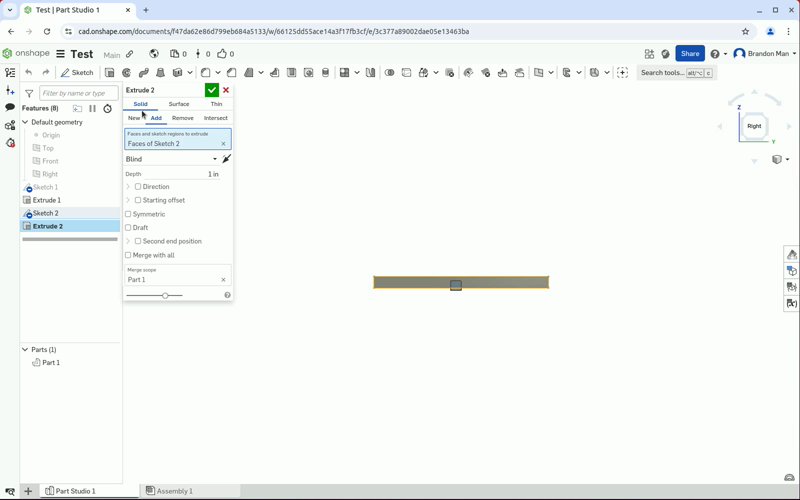
mouse_move(137, 120)
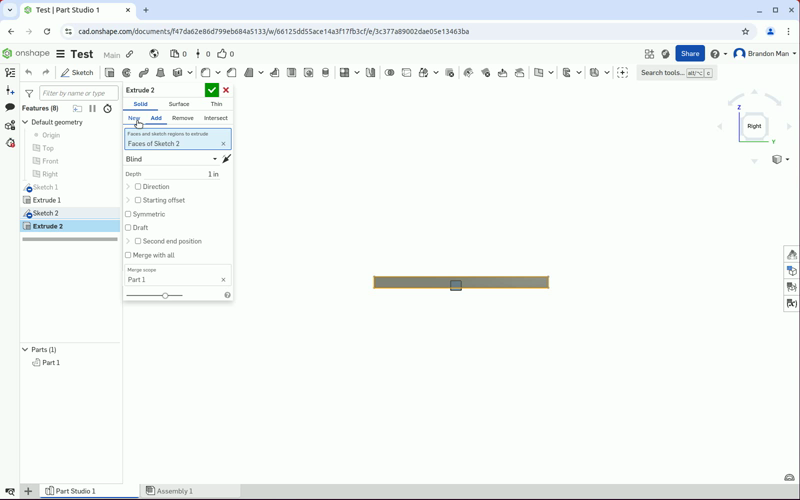
click(137, 120)
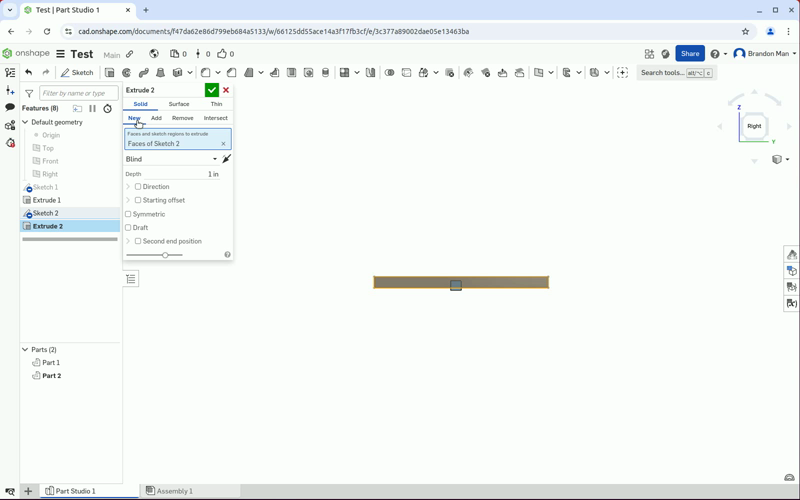
key(tab, 4)
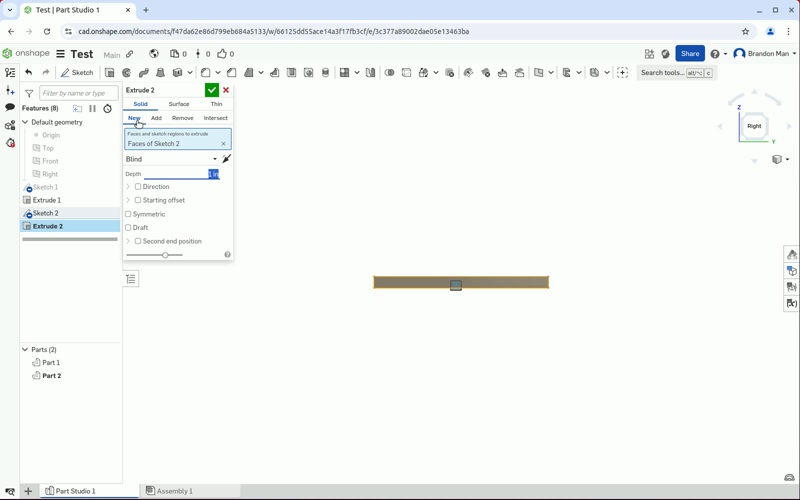
text(2.407)
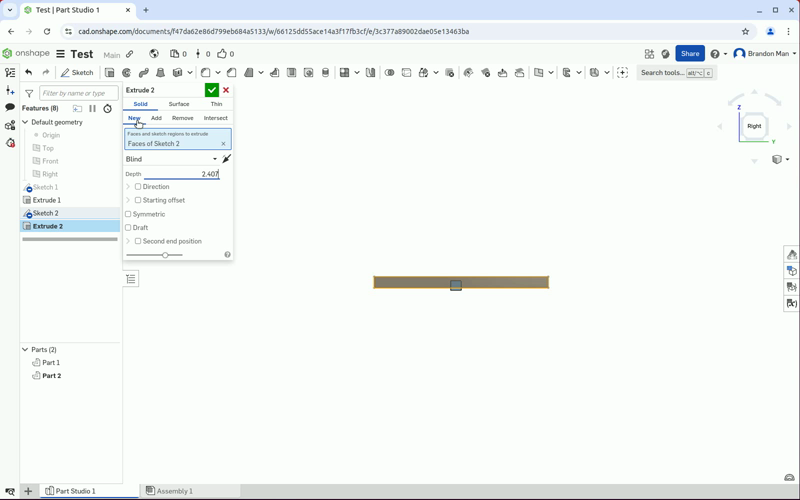
key(enter)
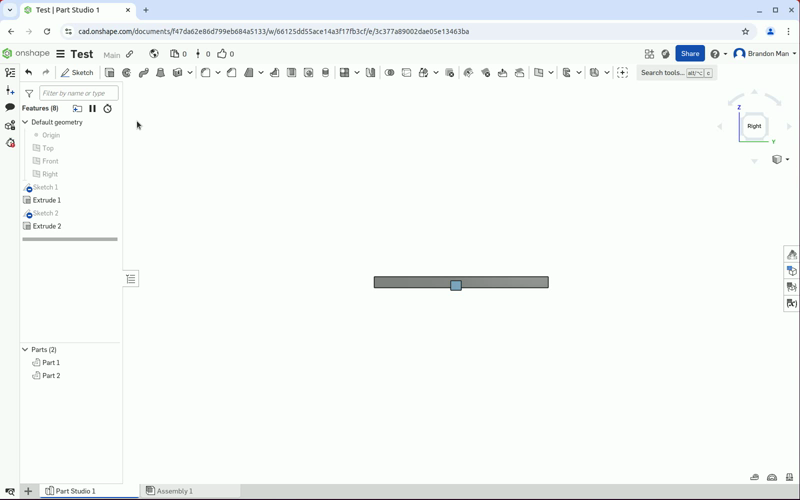
key(shift+h)
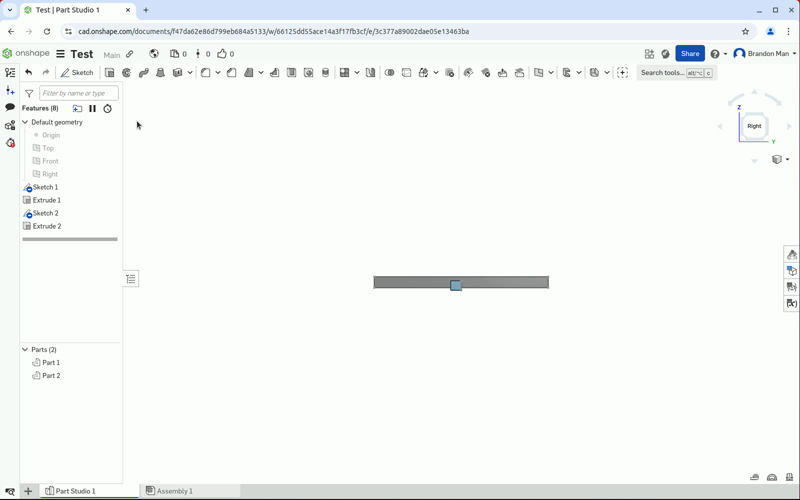
key(shift+h)
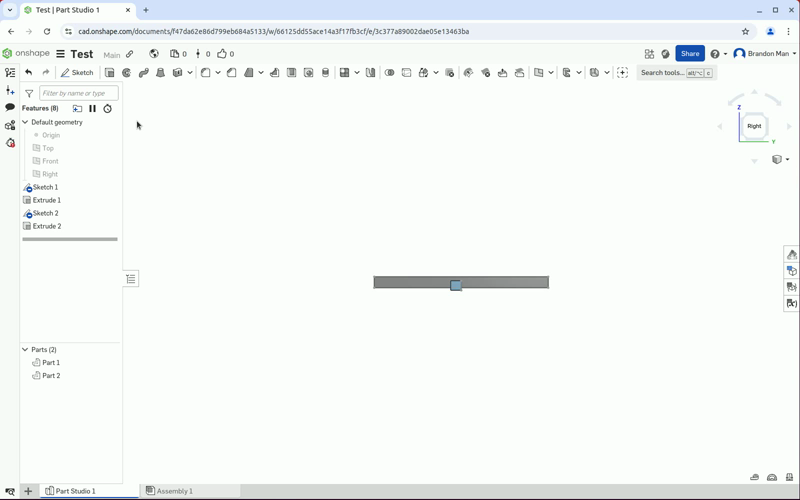
key(shift+7)
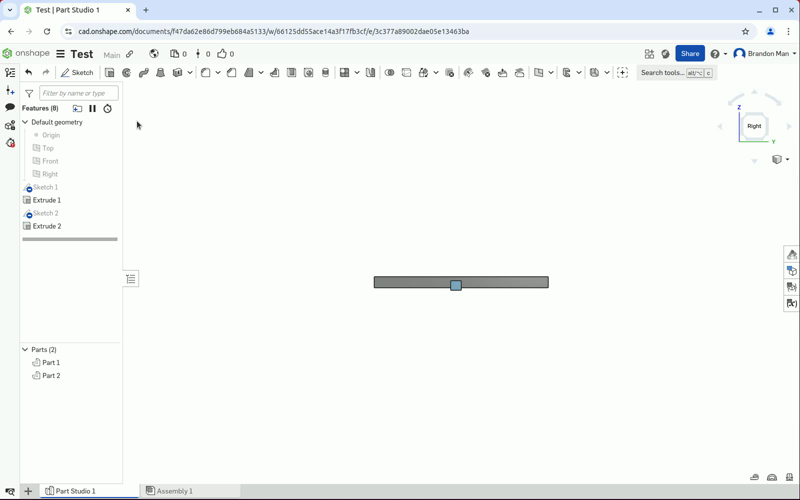
key(right, 2)
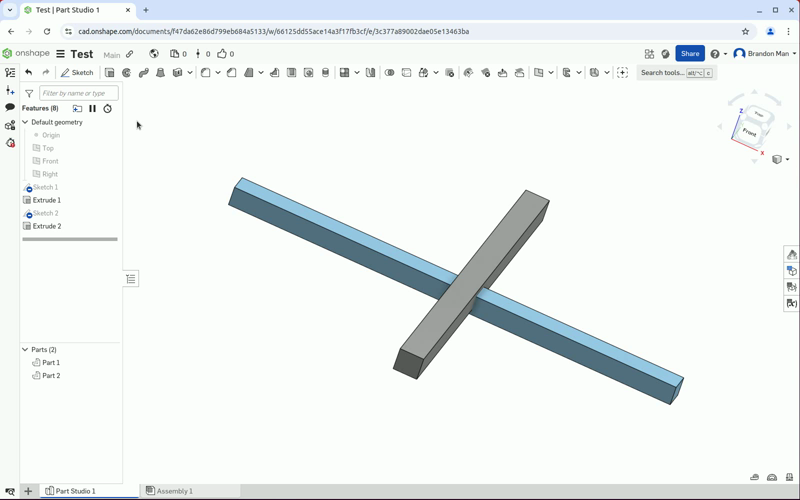
key(down, 2)
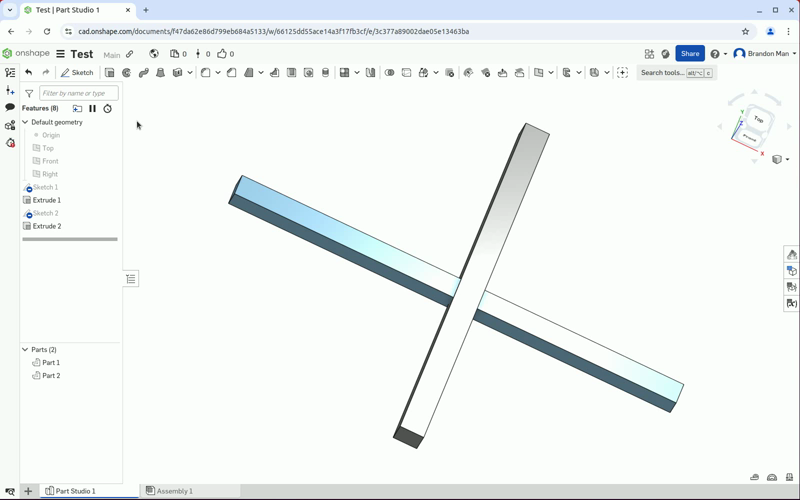
key(up, 2)
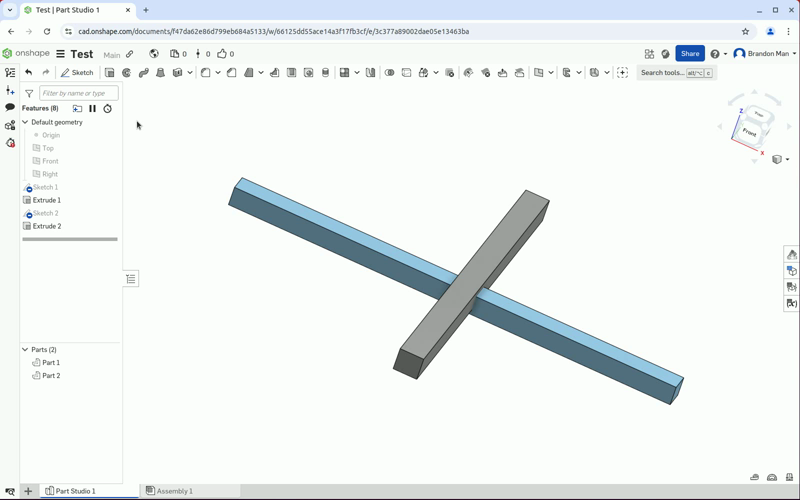
key(left, 2)
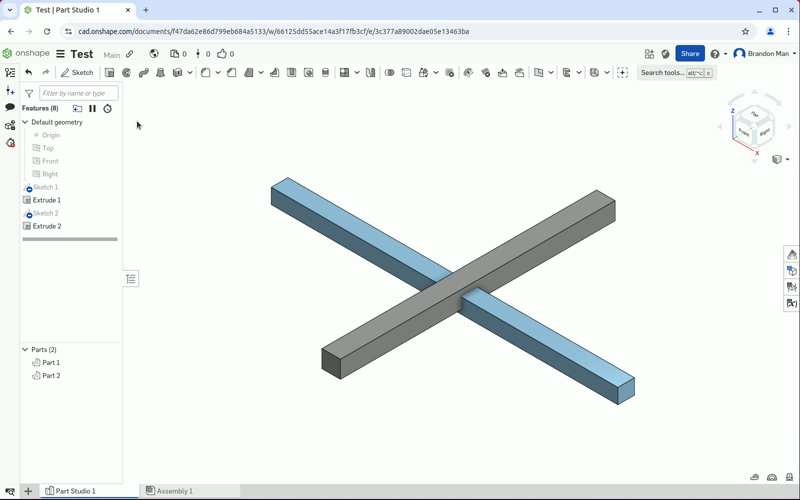
mouse_move(73, 189)
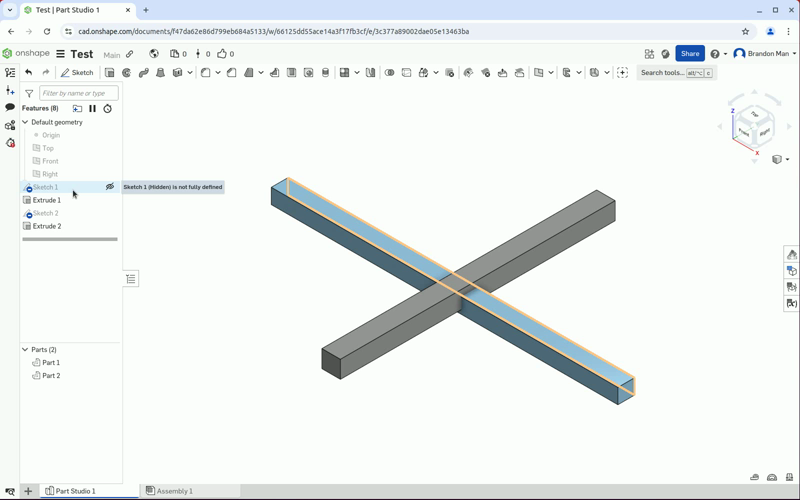
click(73, 189)